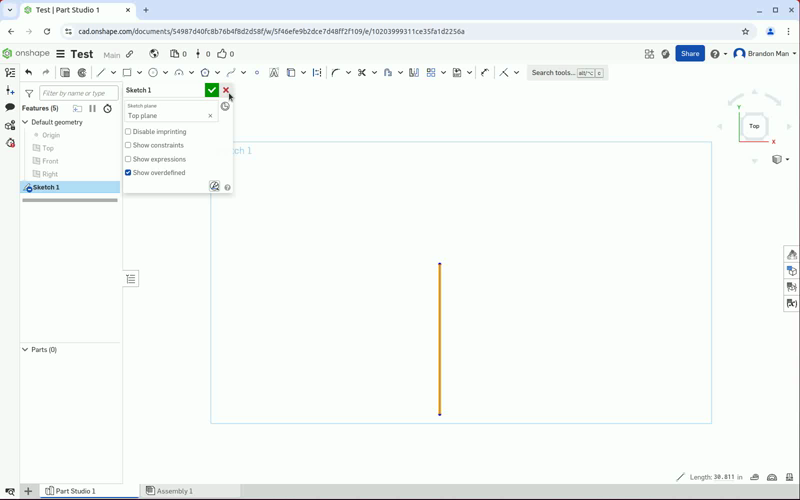
key(shift+h)
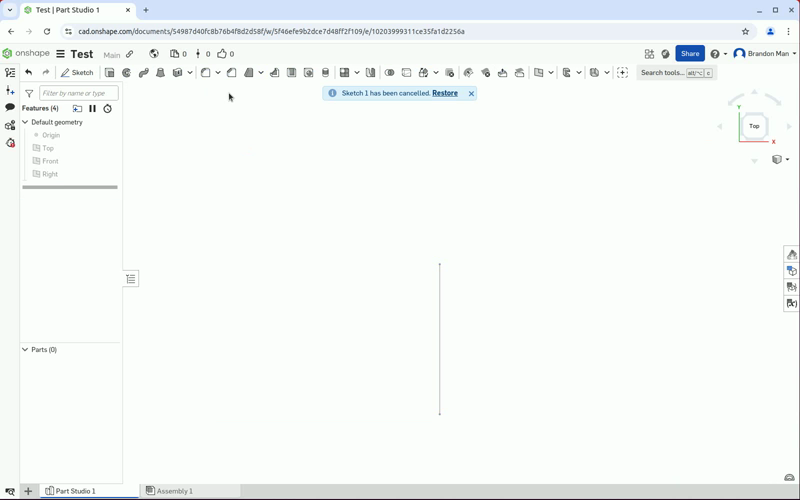
mouse_move(73, 352)
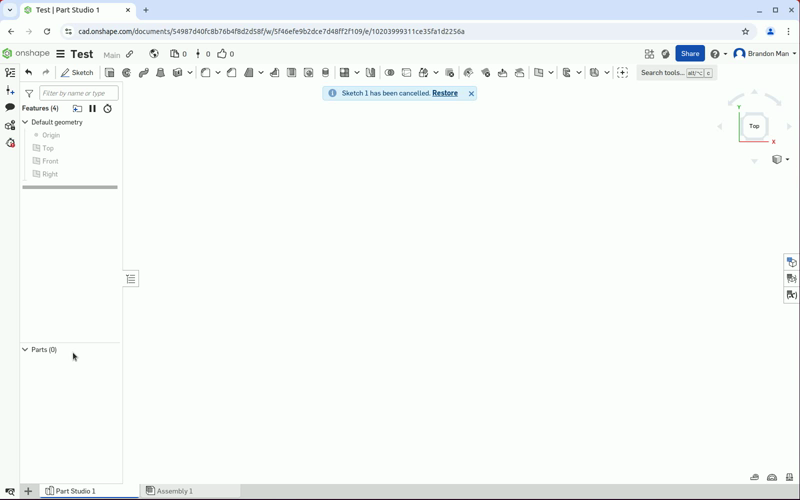
key(y)
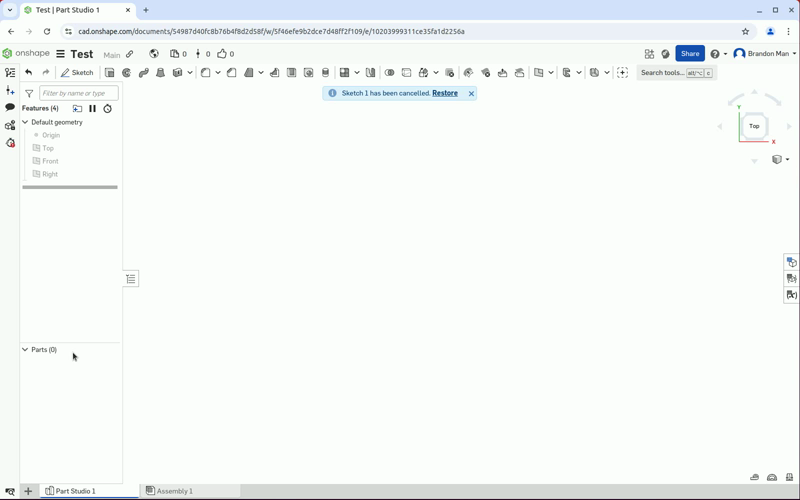
key(shift+p)
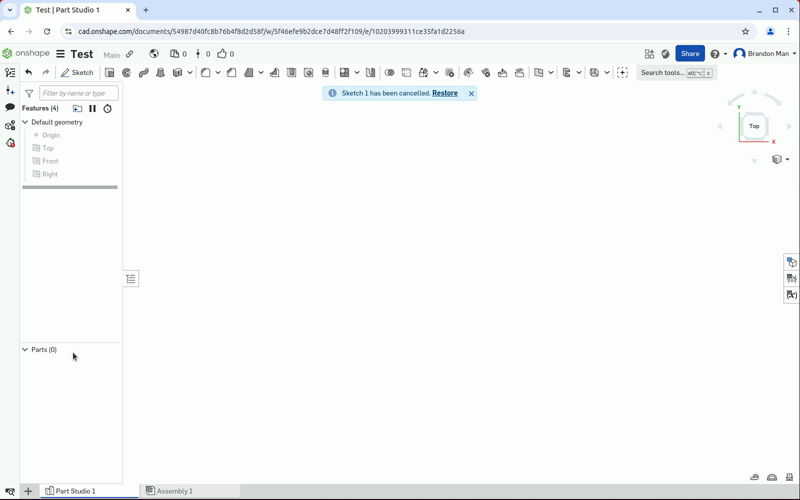
key(space)
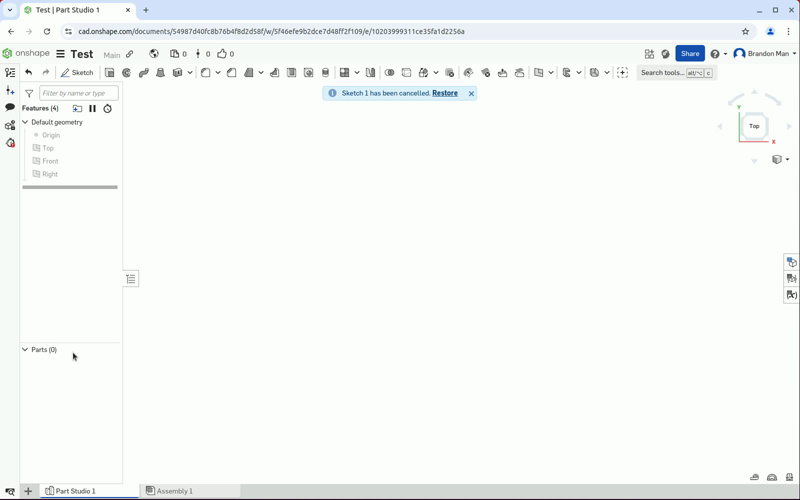
key_down(shift)
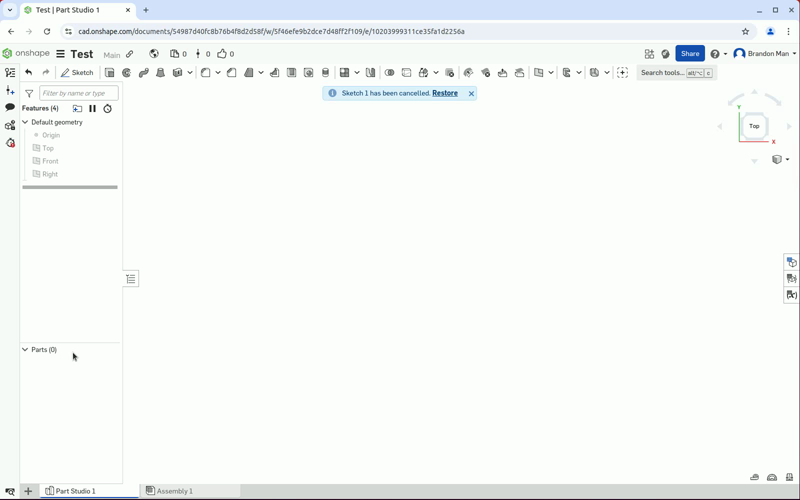
key(up)
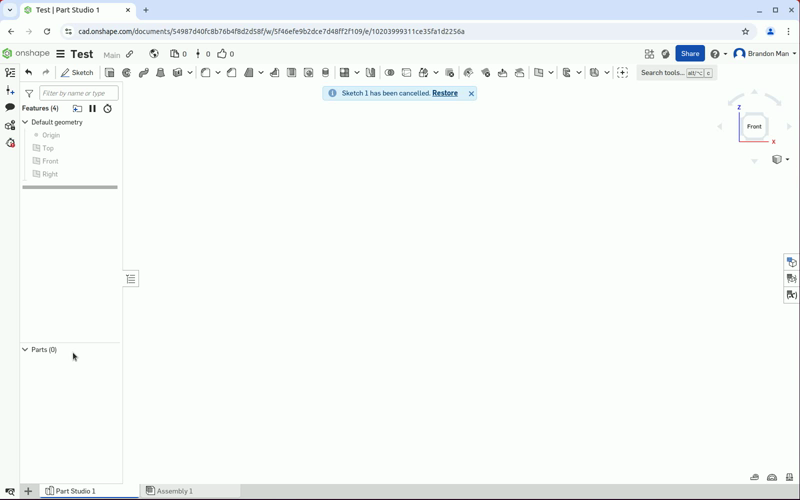
key_up(shift)
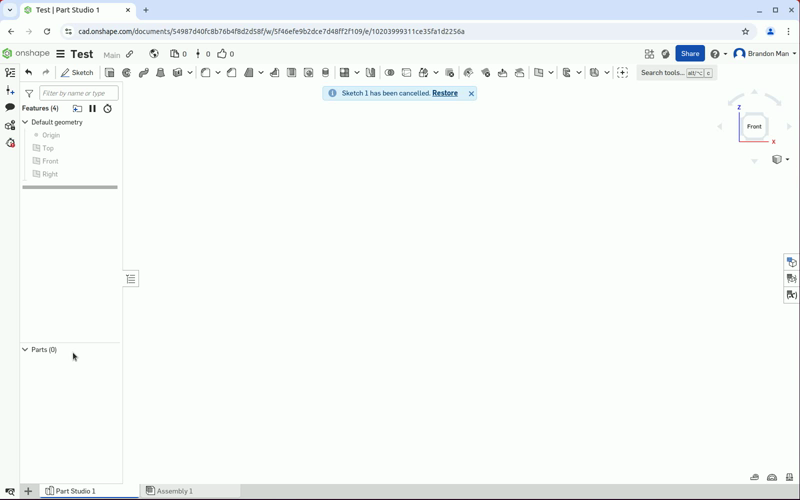
mouse_move(73, 352)
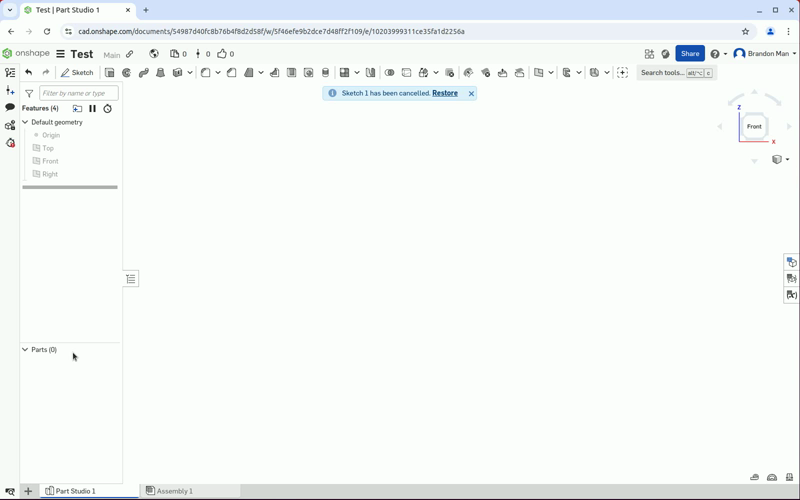
key(shift+y)
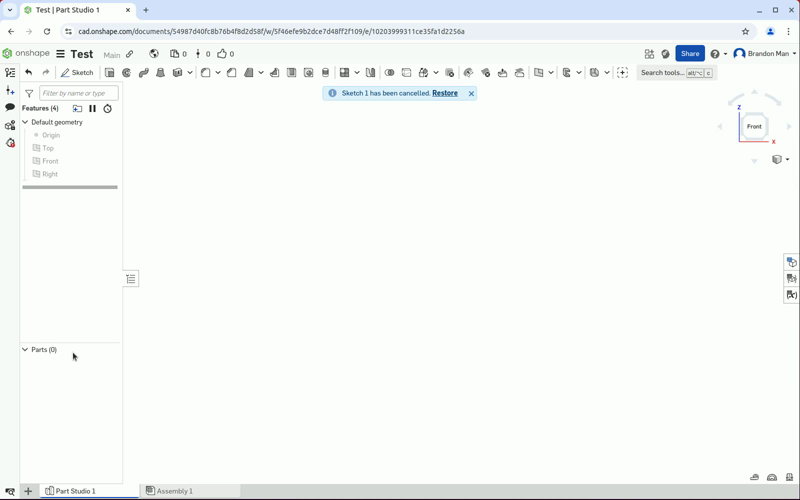
key(shift+s)
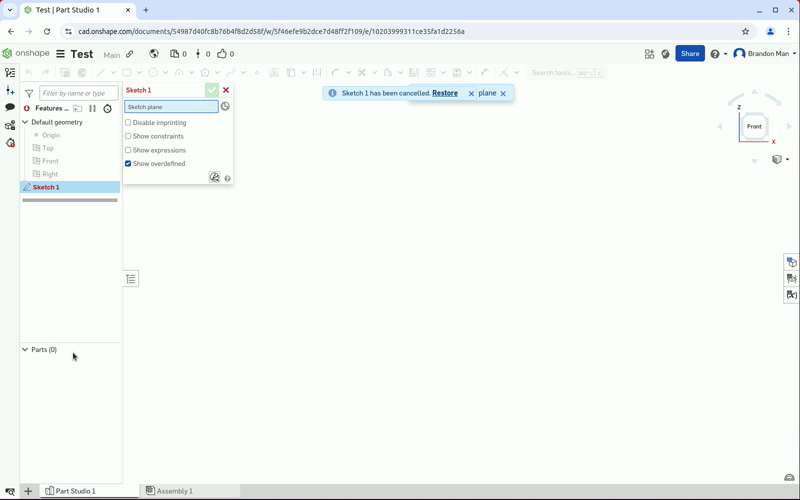
mouse_move(73, 163)
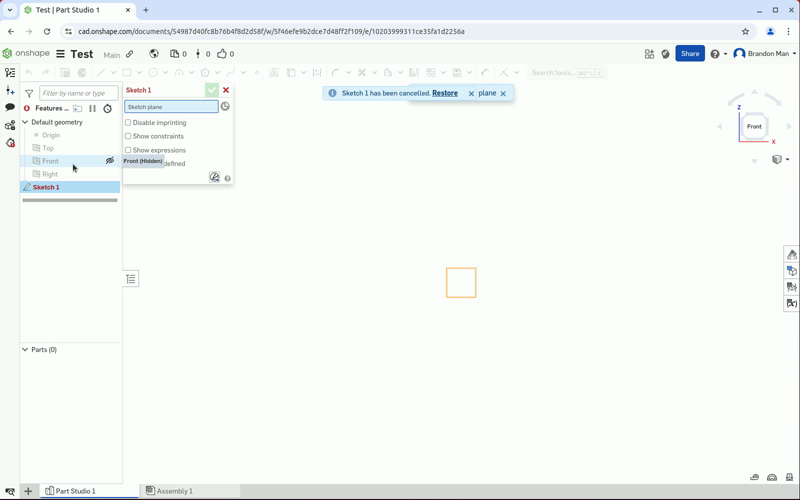
click(73, 163)
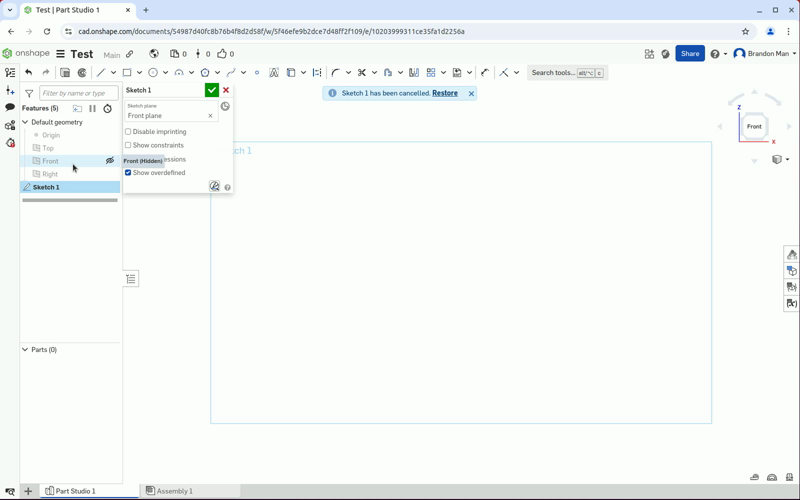
mouse_move(73, 352)
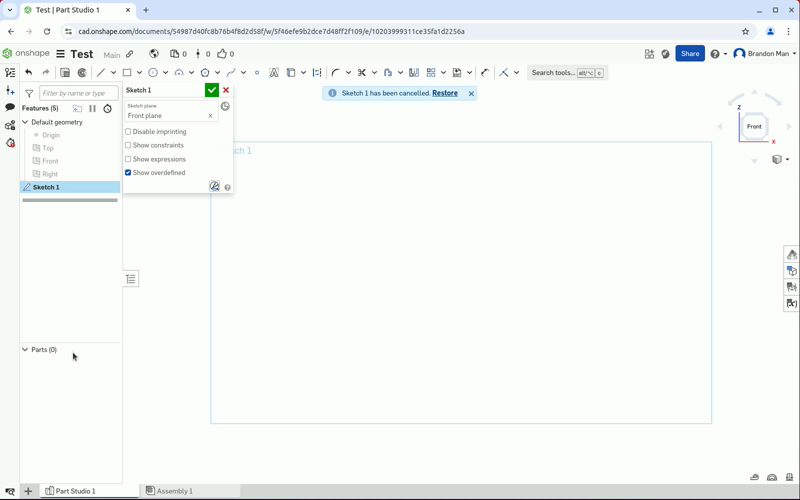
key(y)
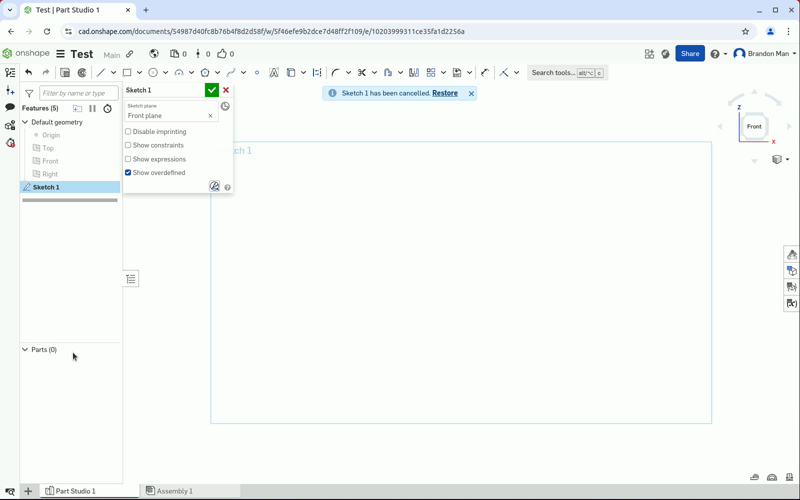
key(l)
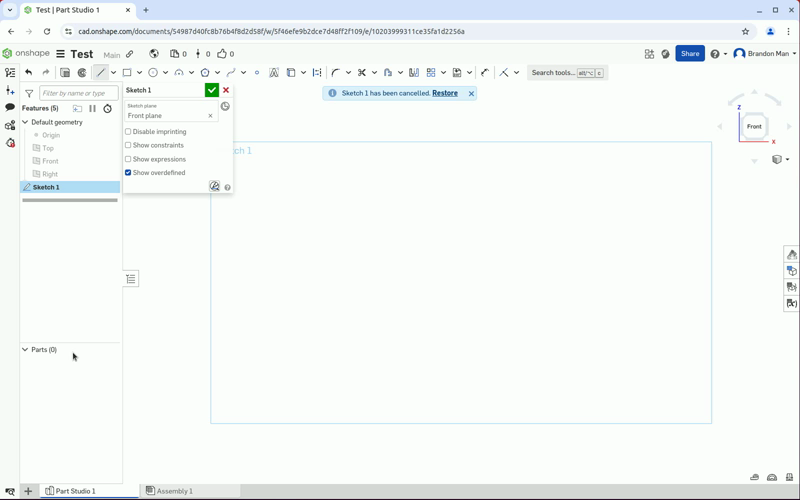
key_down(shift)
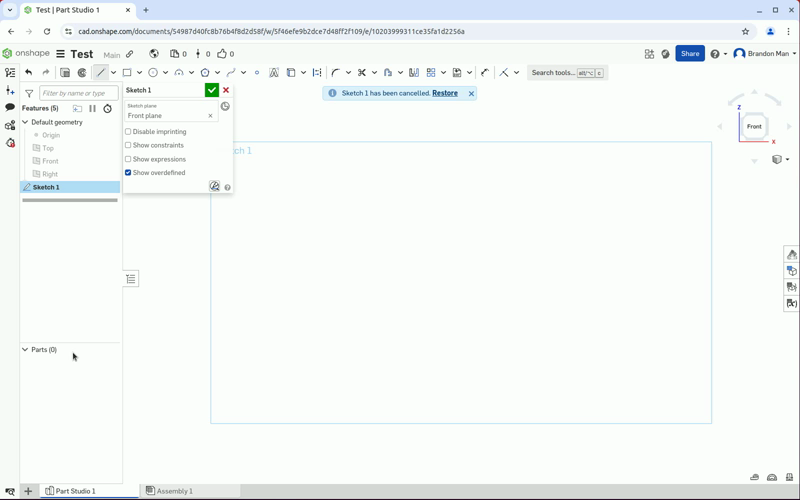
mouse_move(460, 282)
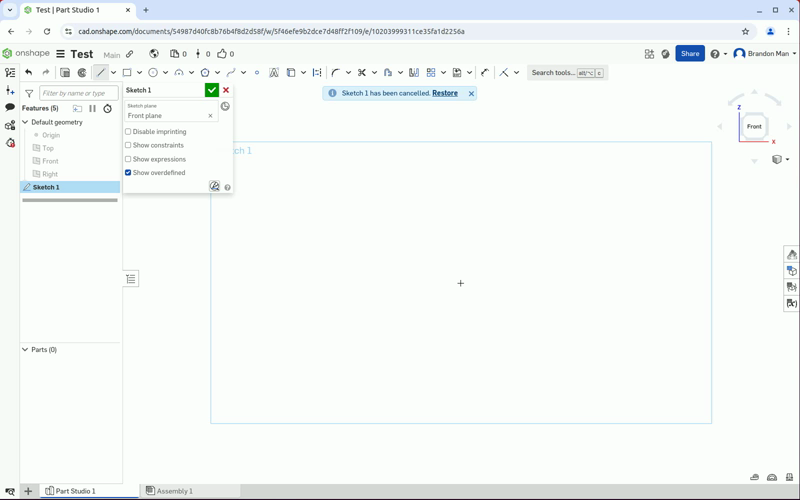
click(460, 282)
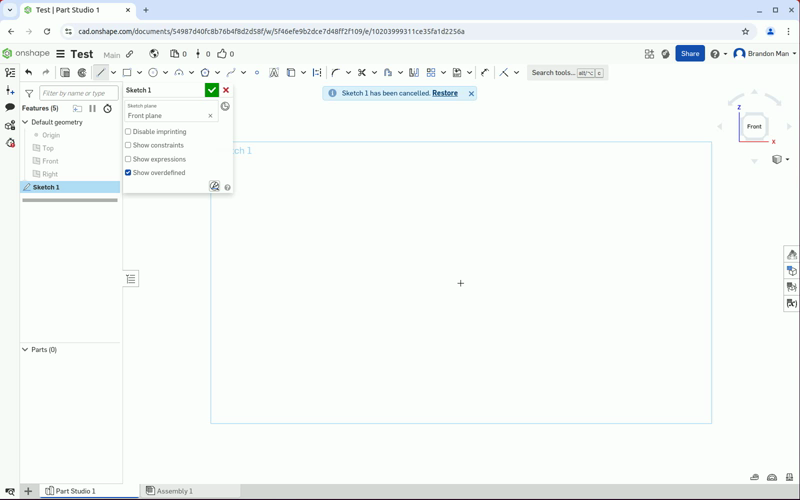
key_up(shift)
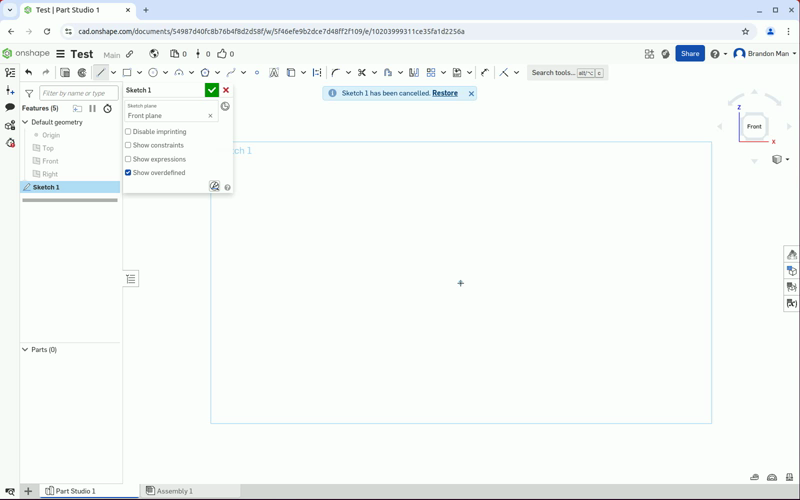
key_down(shift)
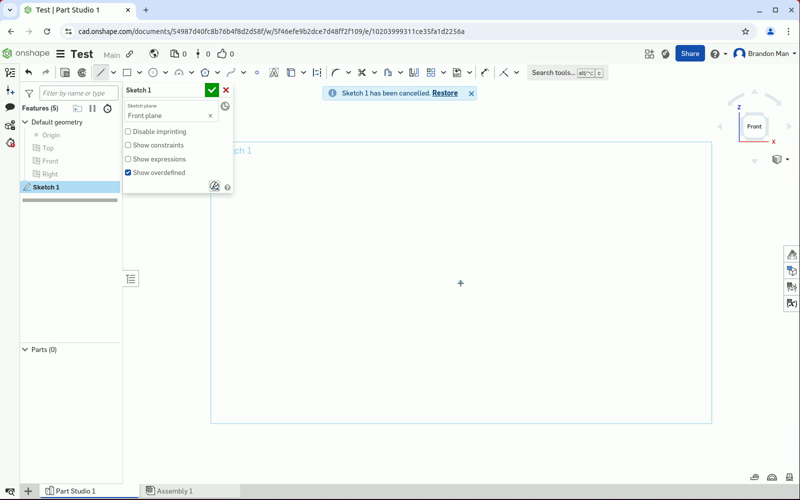
mouse_move(573, 282)
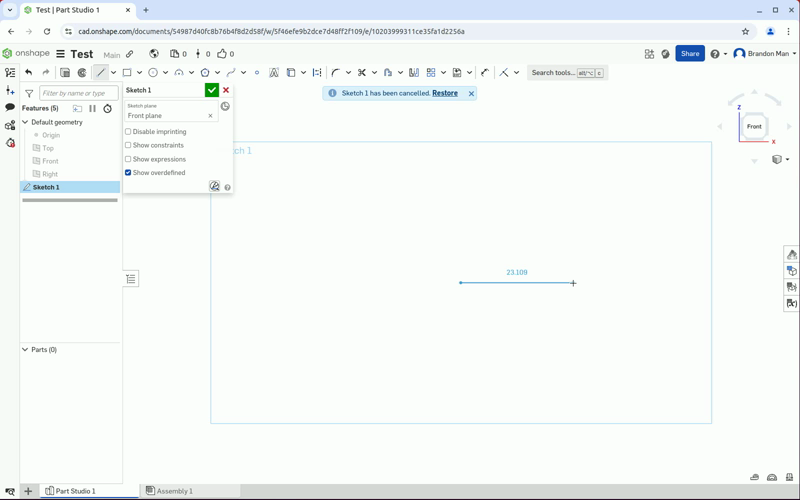
click(573, 282)
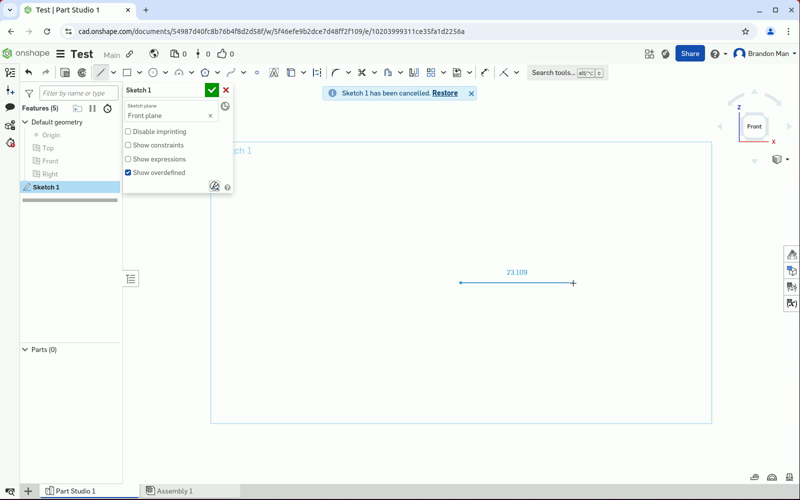
key_up(shift)
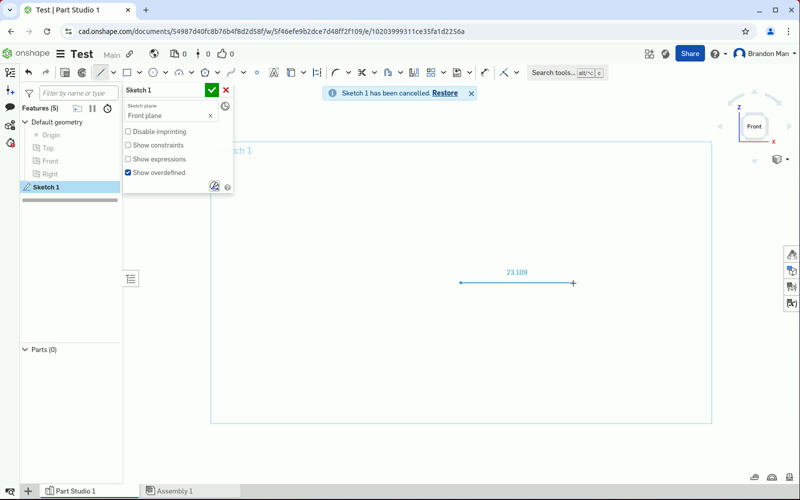
key_down(shift)
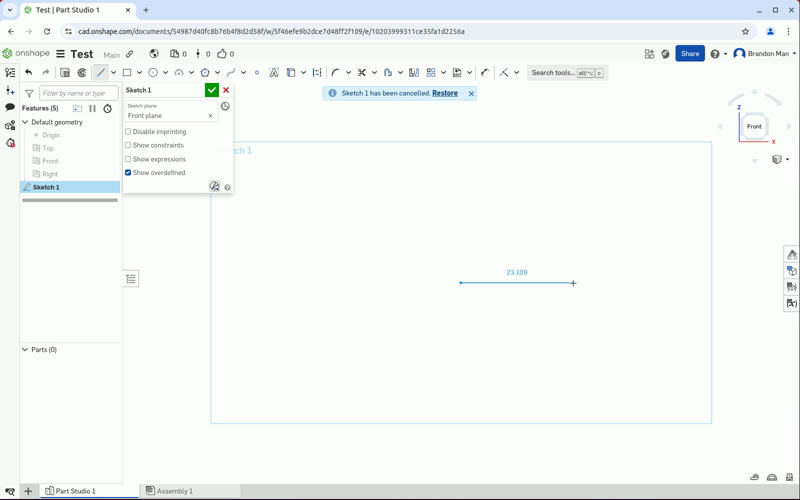
mouse_move(589, 282)
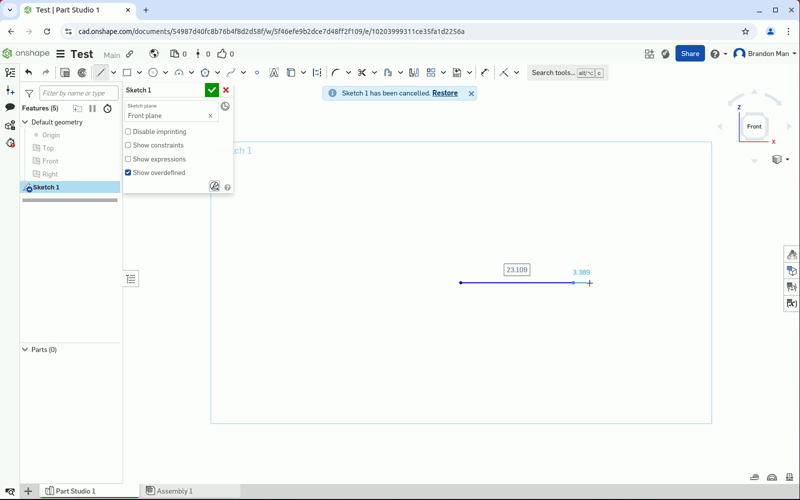
mouse_move(573, 249)
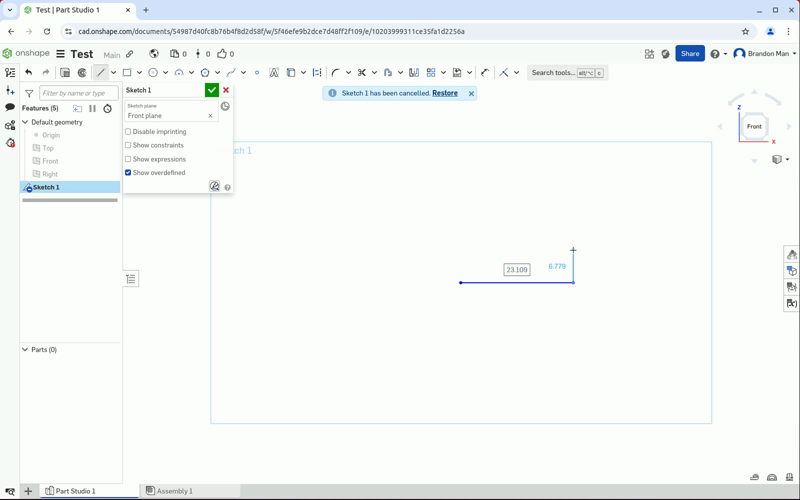
click(573, 249)
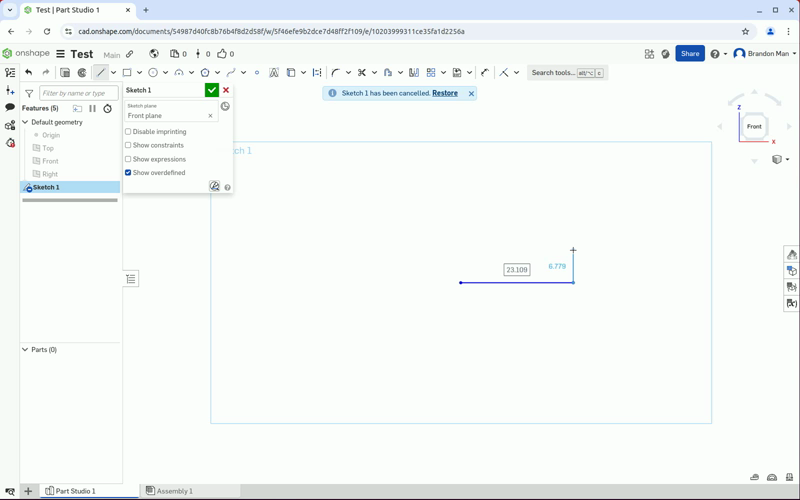
key_up(shift)
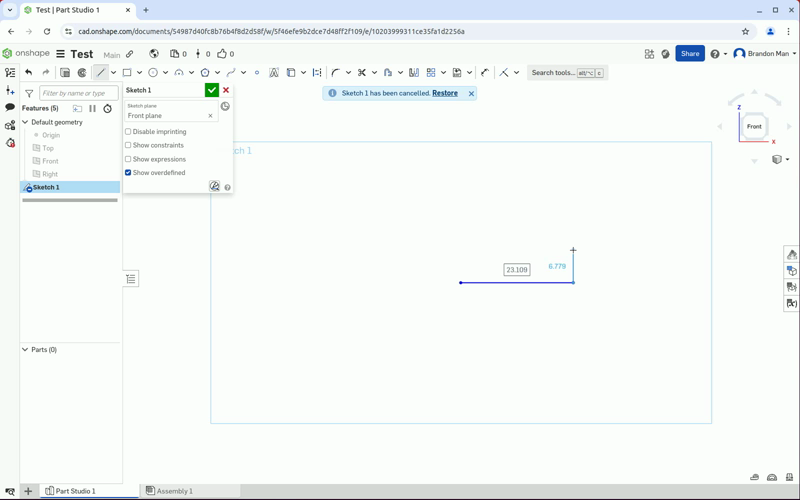
key_down(shift)
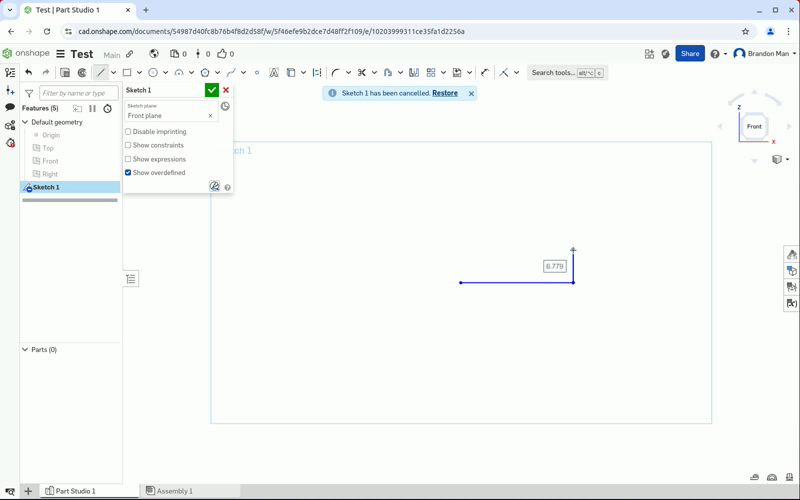
mouse_move(589, 249)
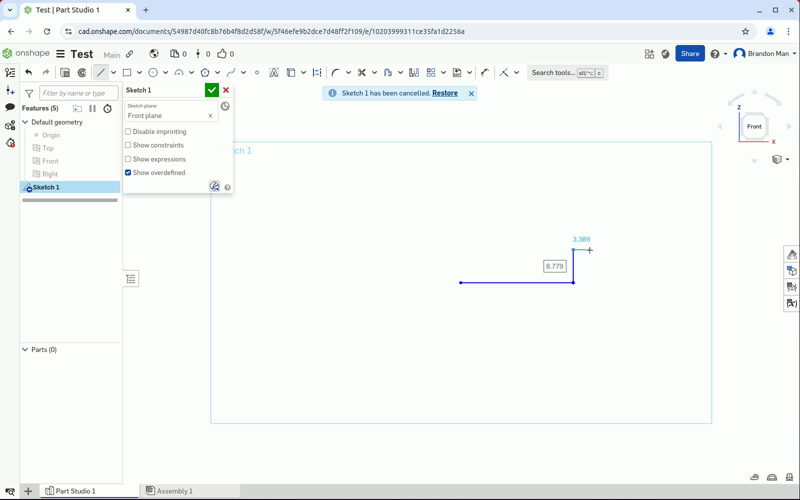
mouse_move(538, 249)
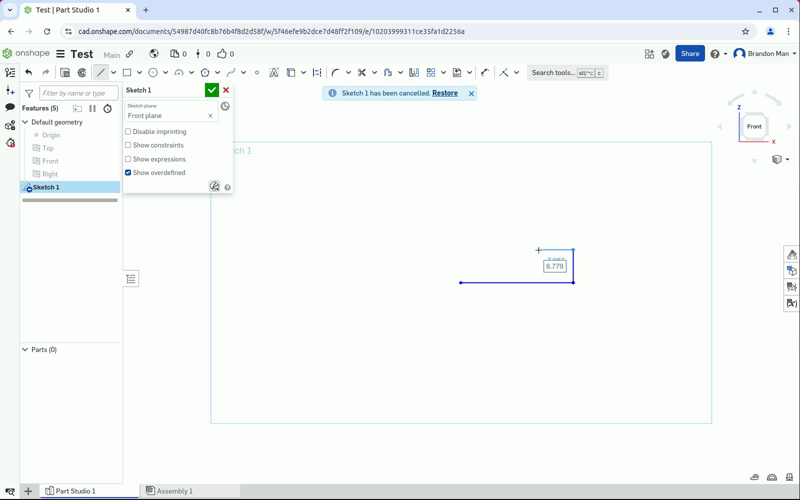
click(538, 249)
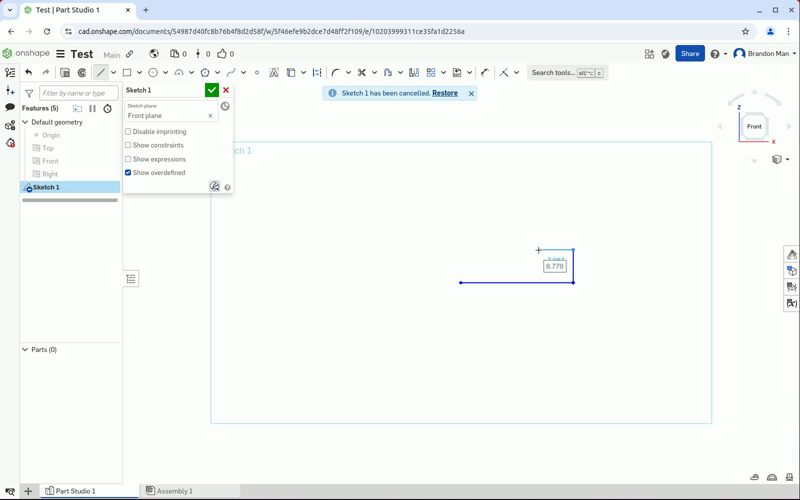
key_up(shift)
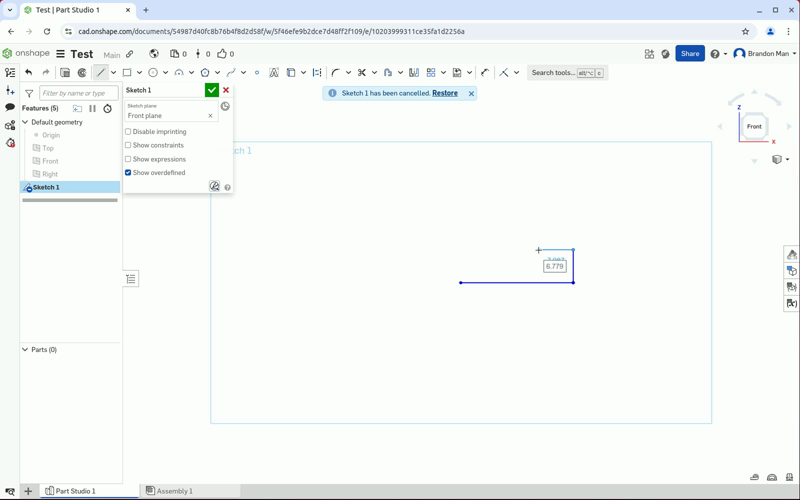
key_down(shift)
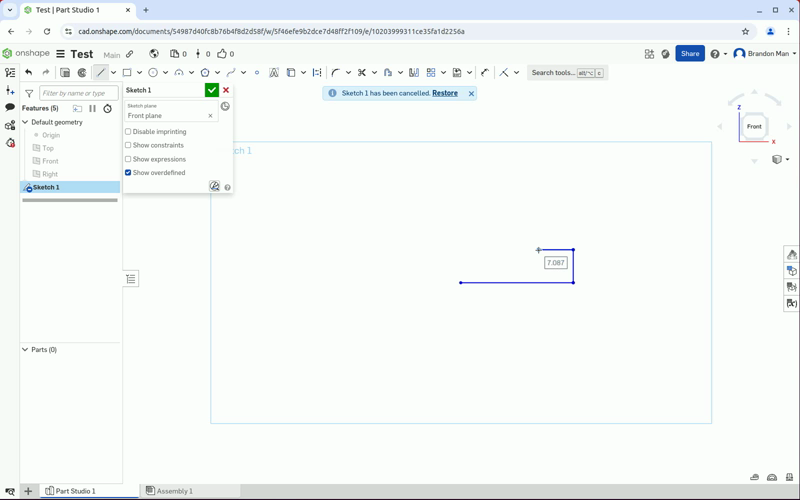
mouse_move(568, 249)
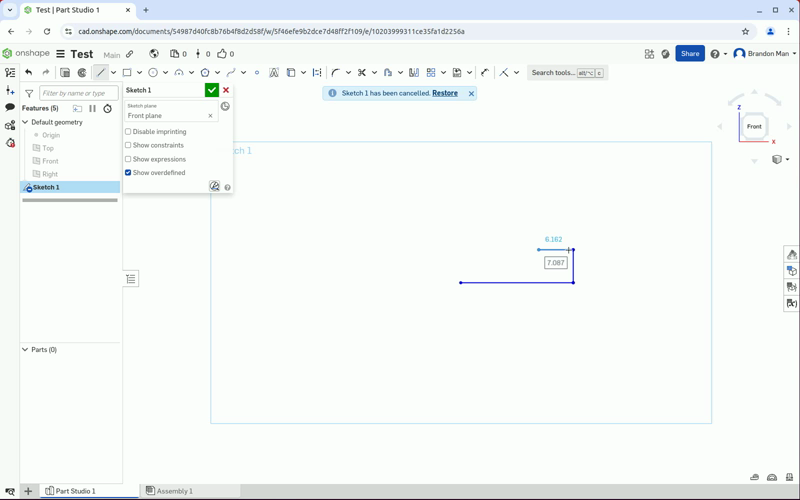
mouse_move(538, 271)
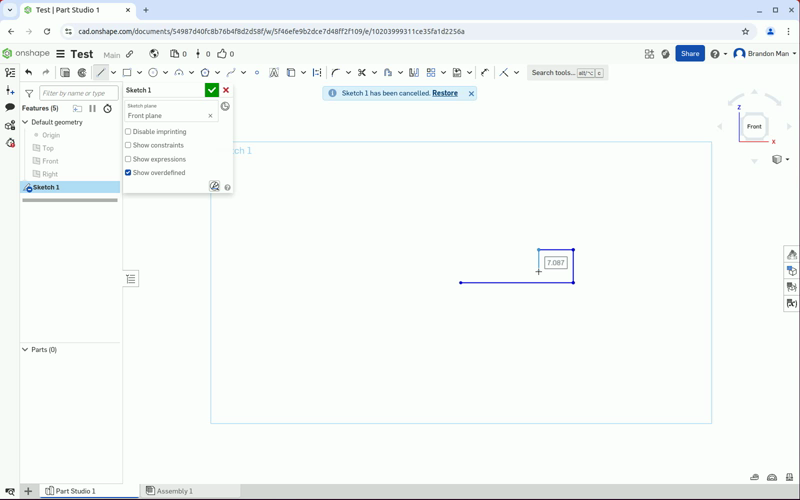
click(538, 271)
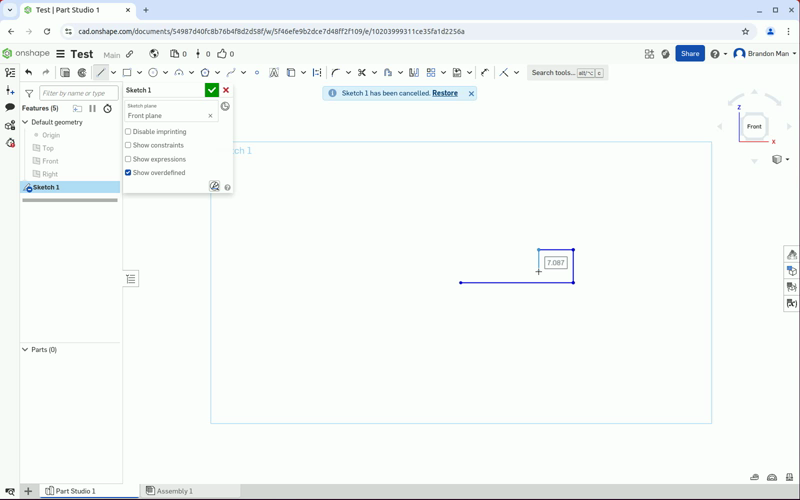
key_up(shift)
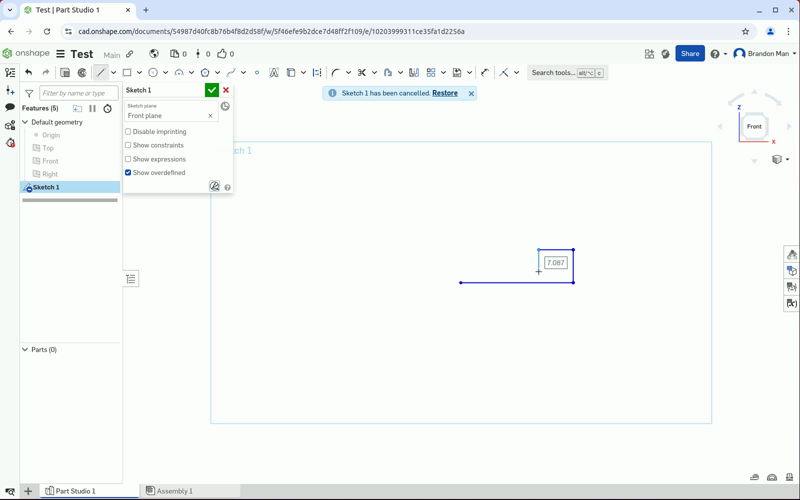
key_down(shift)
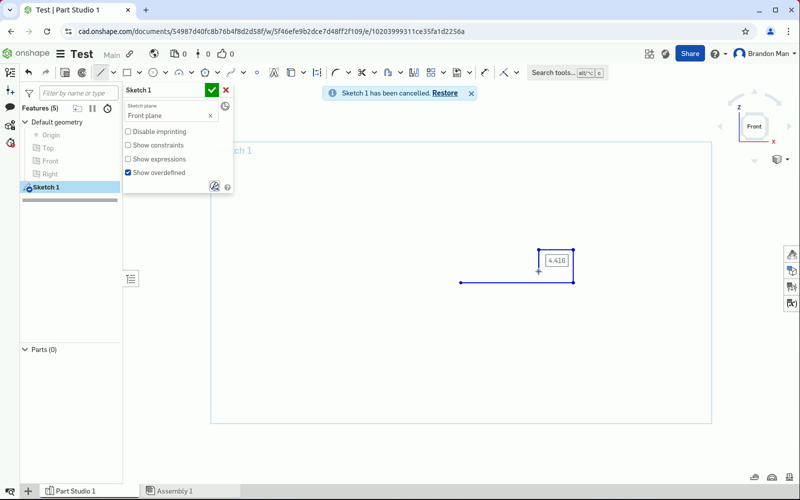
mouse_move(568, 271)
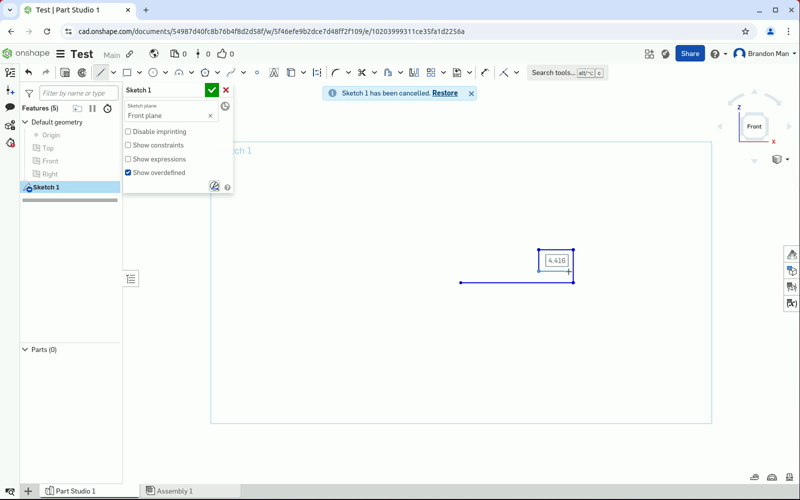
mouse_move(494, 271)
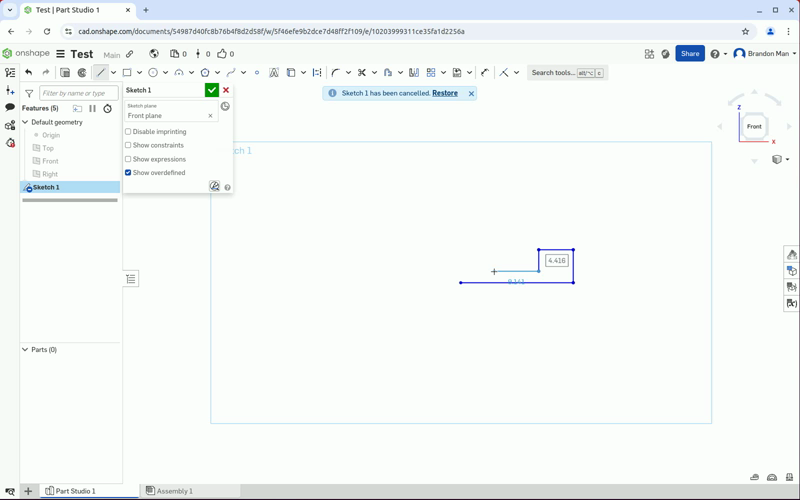
click(494, 271)
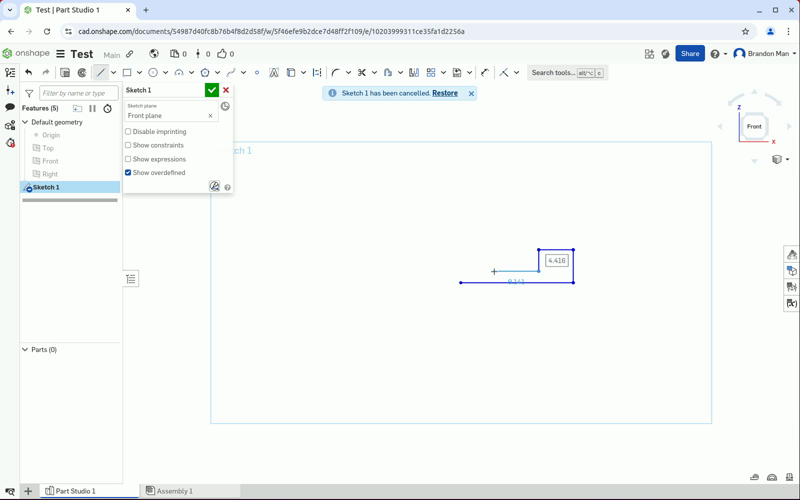
key_up(shift)
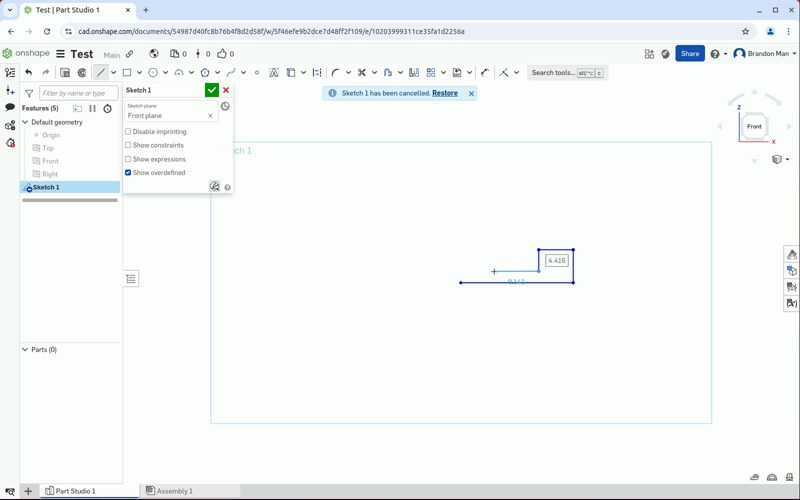
key_down(shift)
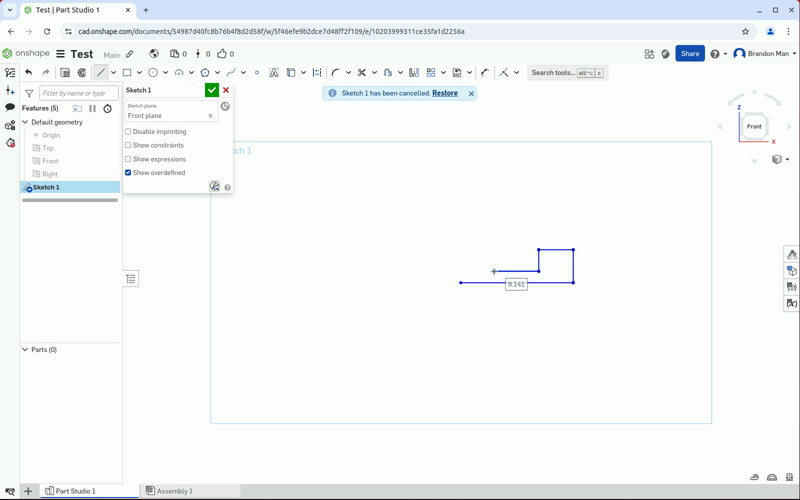
mouse_move(524, 271)
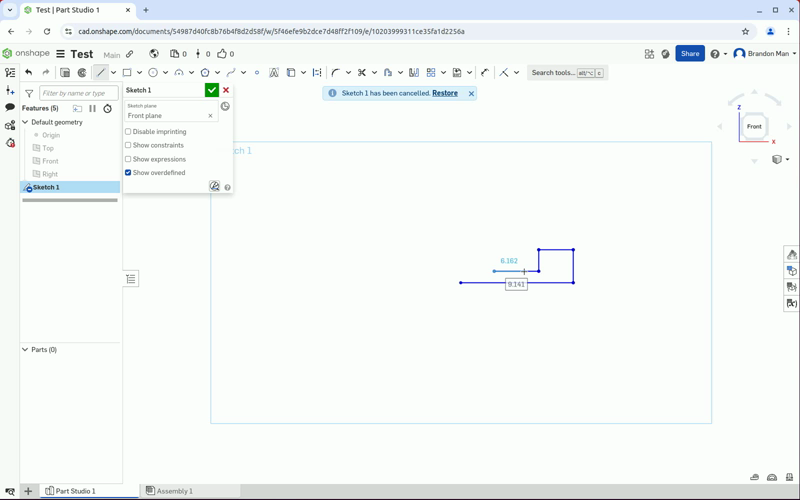
mouse_move(494, 249)
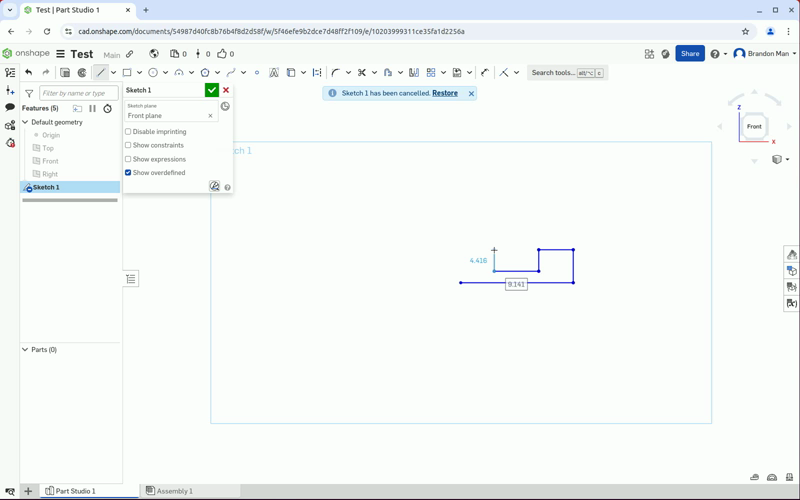
click(494, 249)
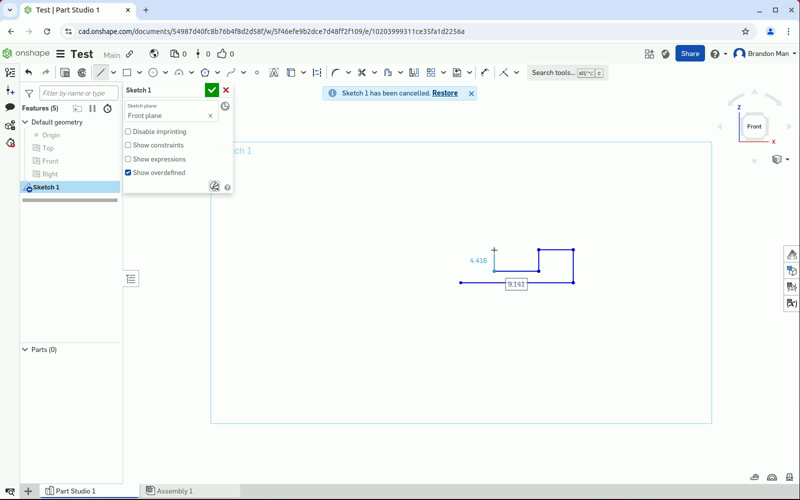
key_up(shift)
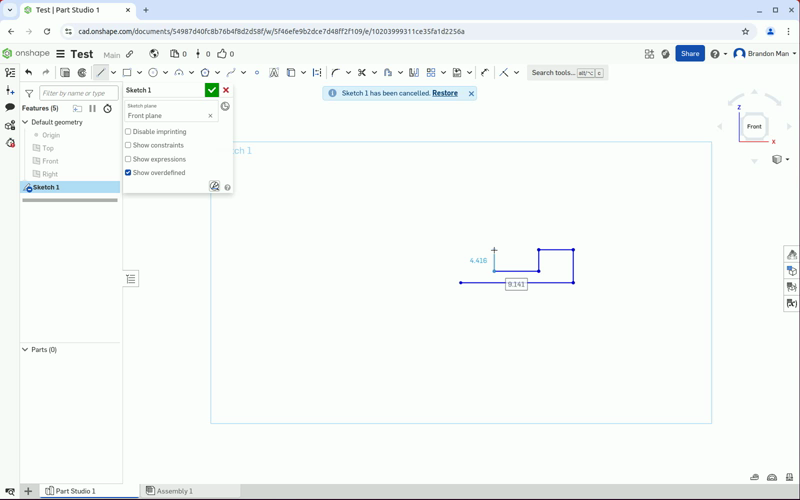
key_down(shift)
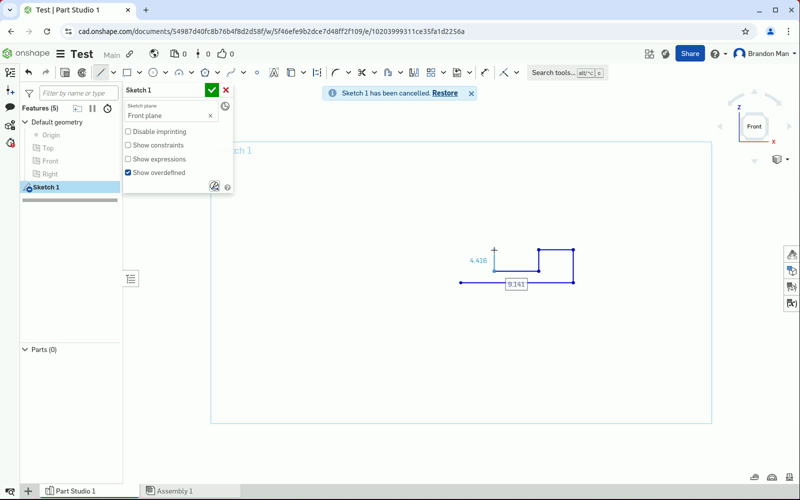
mouse_move(524, 249)
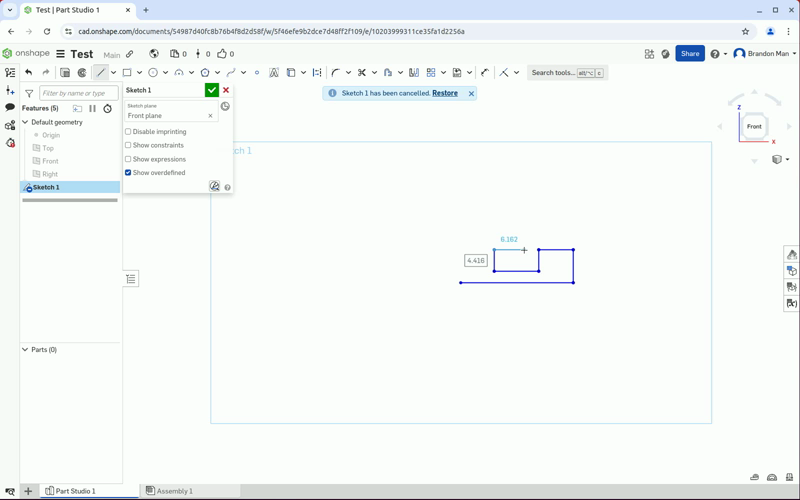
mouse_move(460, 249)
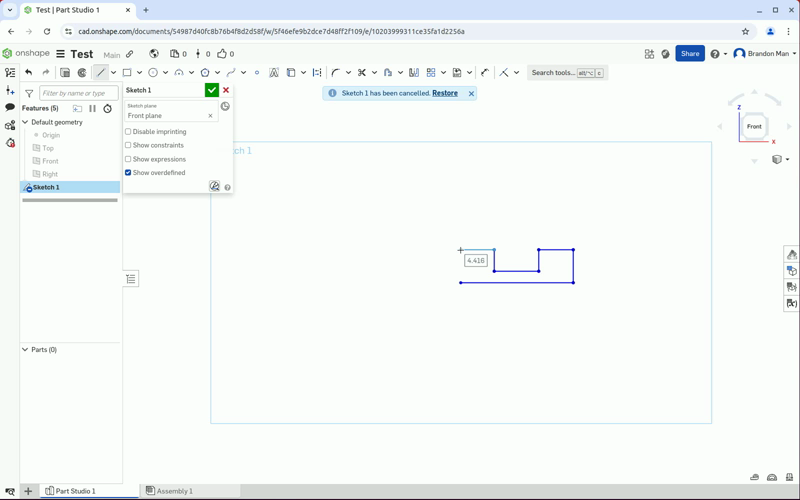
click(460, 249)
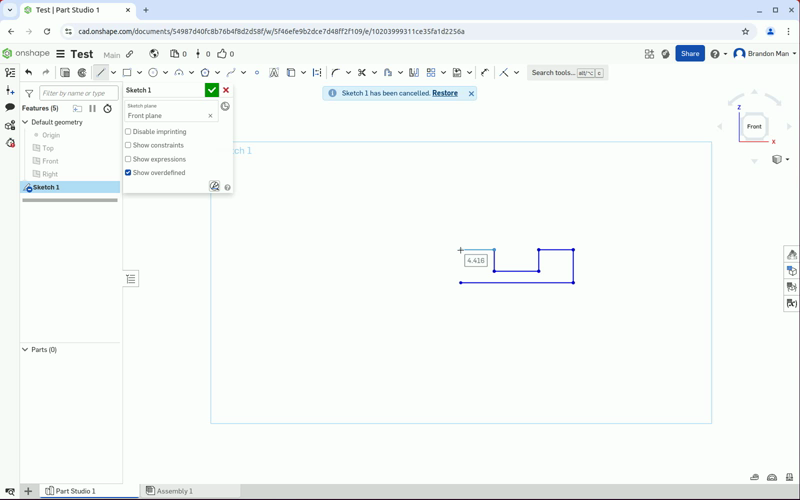
key_up(shift)
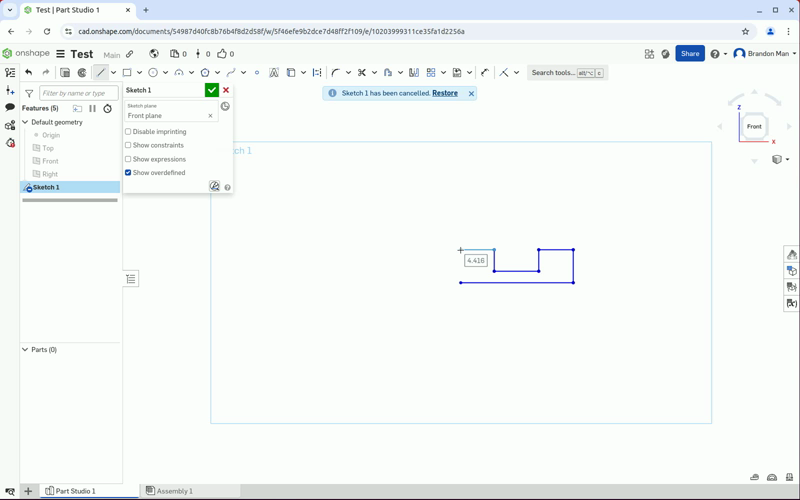
mouse_move(490, 249)
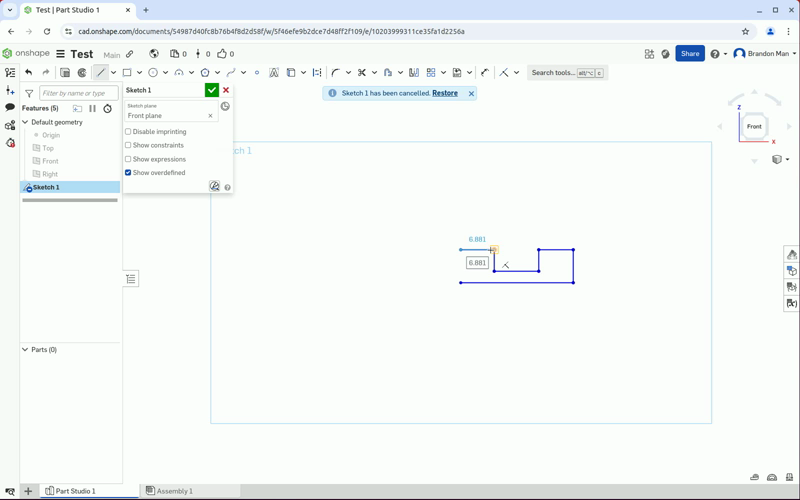
key_down(shift)
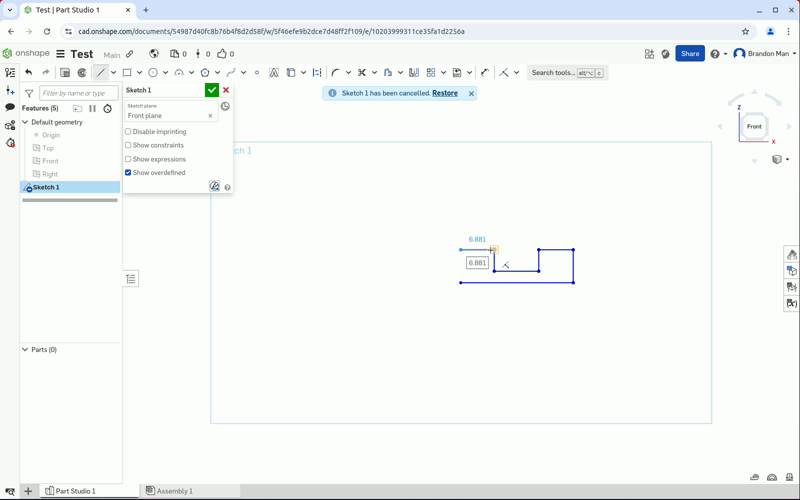
mouse_move(460, 282)
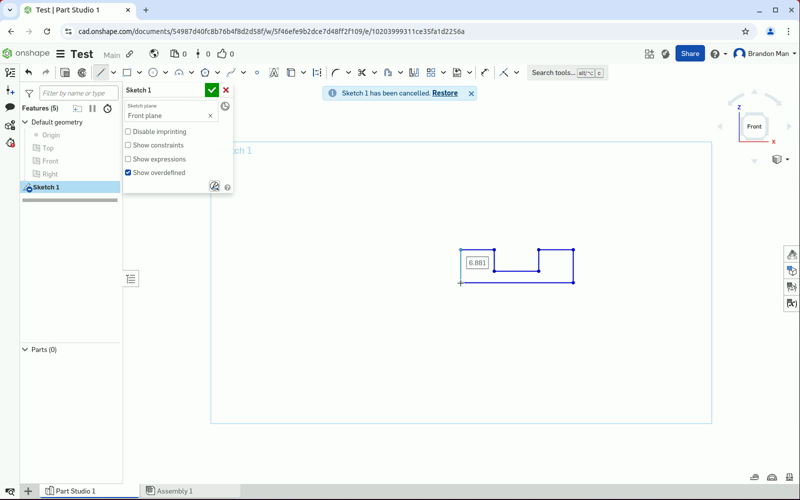
key_up(shift)
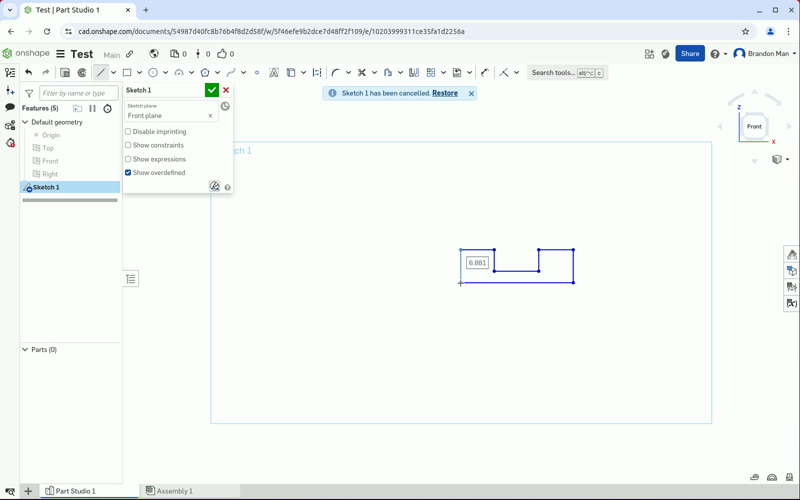
click(460, 282)
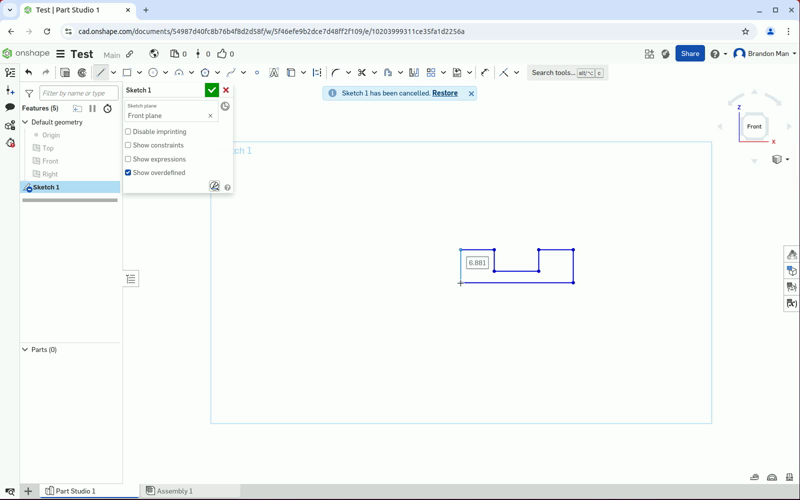
key(esc)
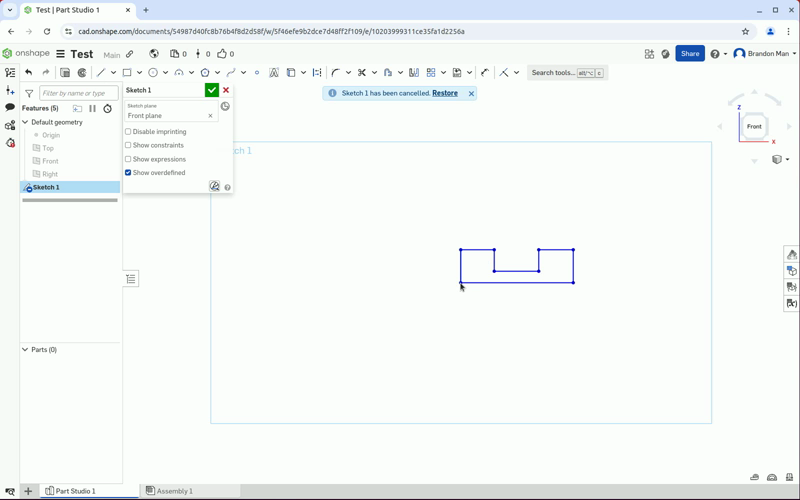
mouse_move(568, 272)
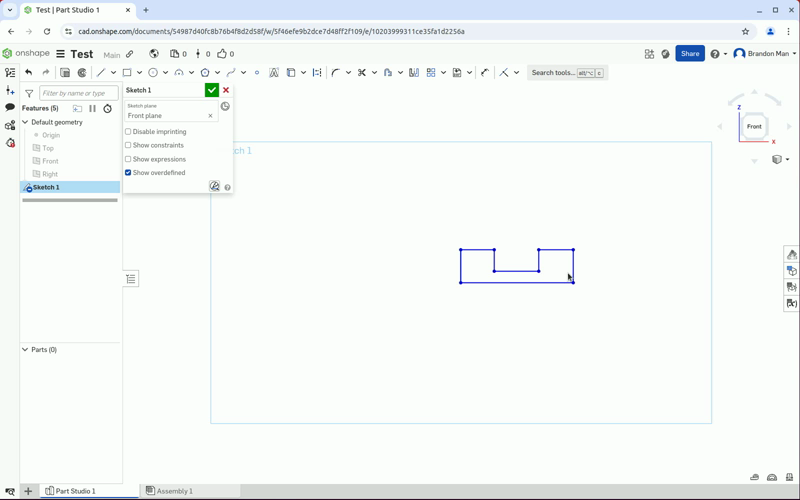
click(568, 272)
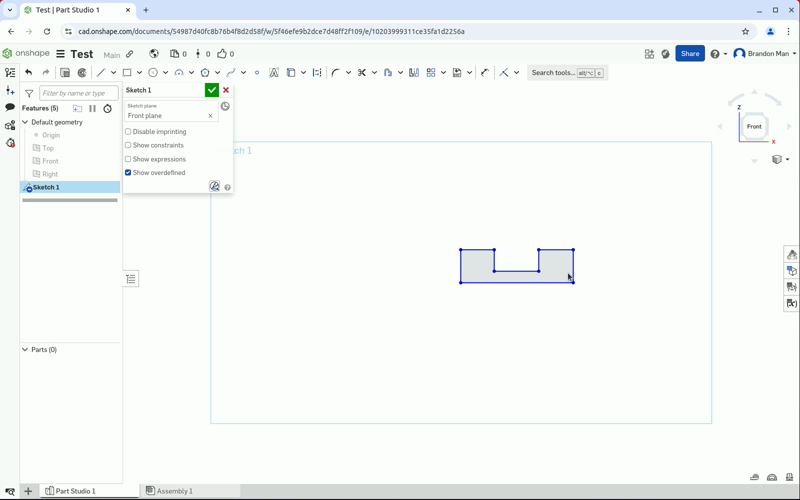
mouse_move(73, 352)
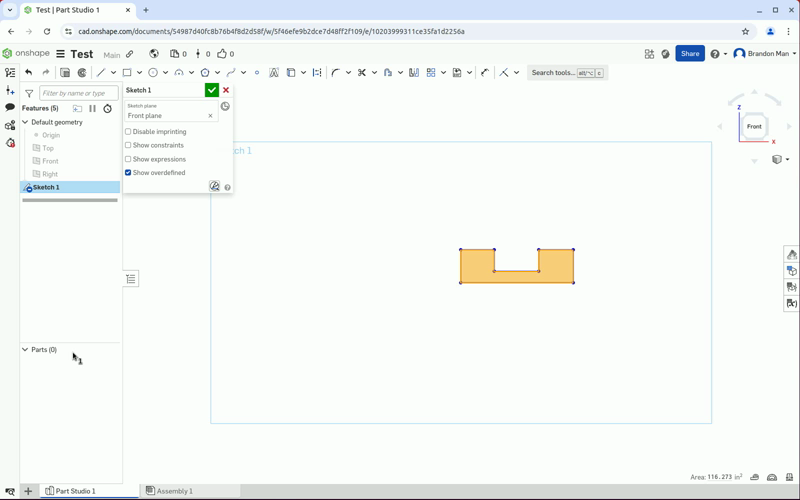
key(shift+y)
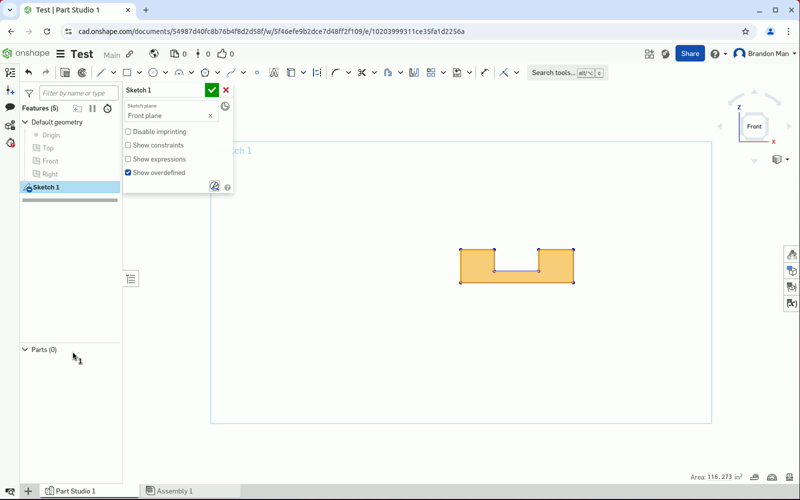
key(shift+e)
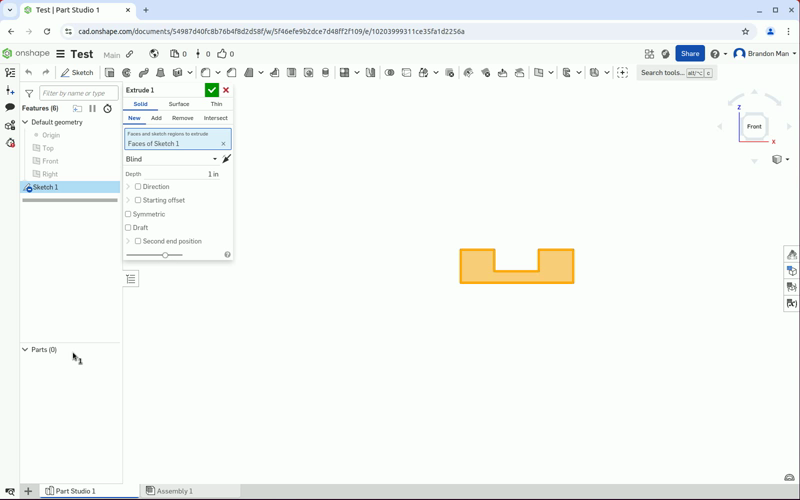
mouse_move(143, 106)
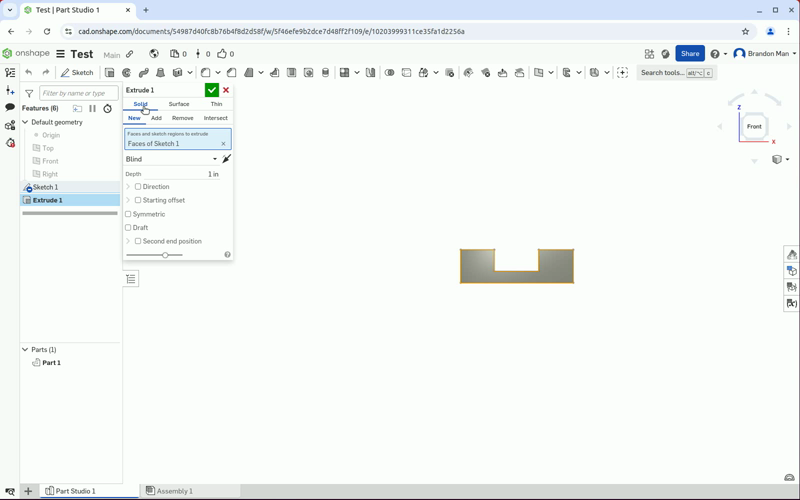
click(143, 106)
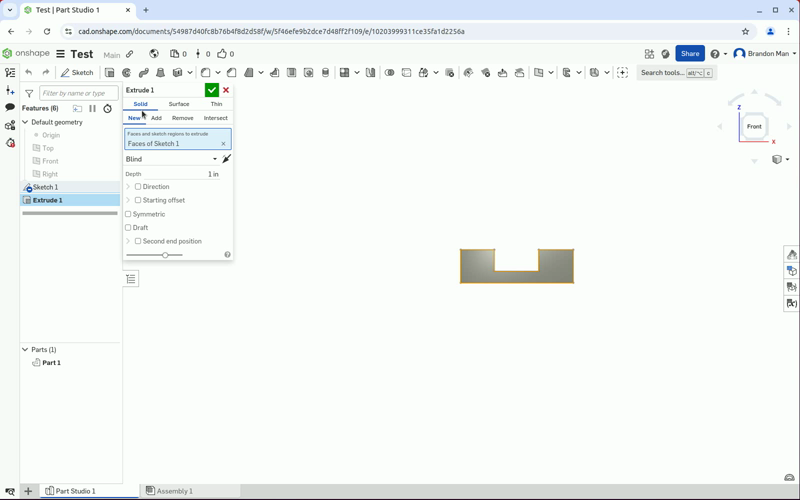
mouse_move(137, 120)
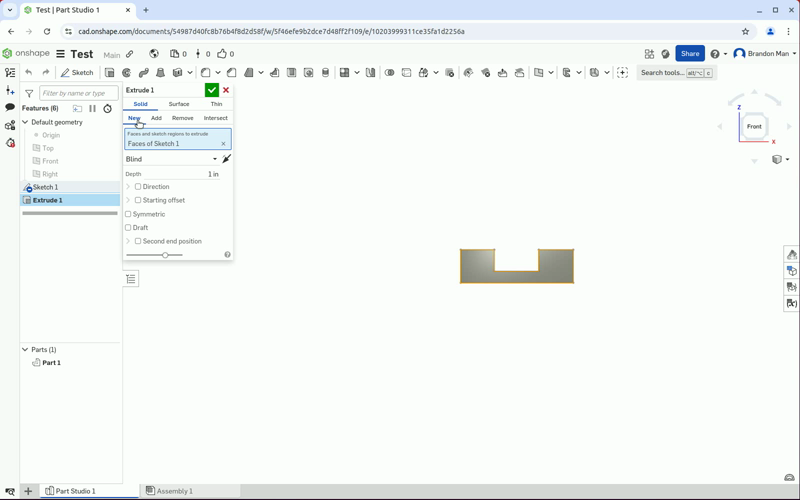
click(137, 120)
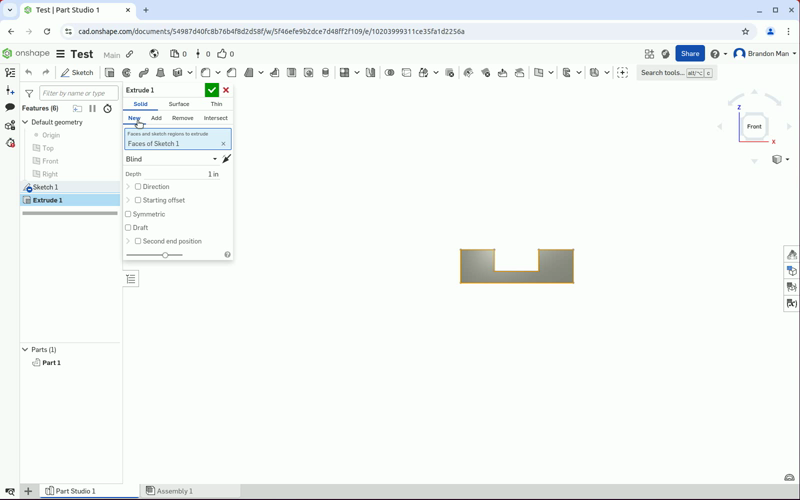
key(tab, 4)
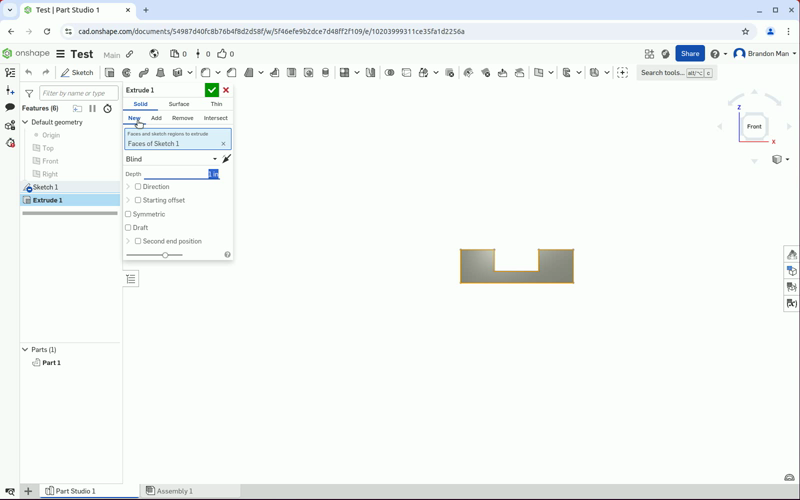
text(6.981)
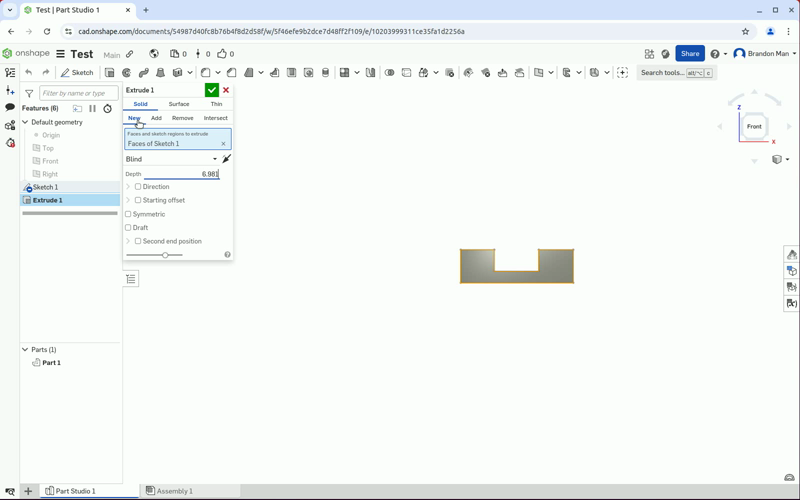
key(enter)
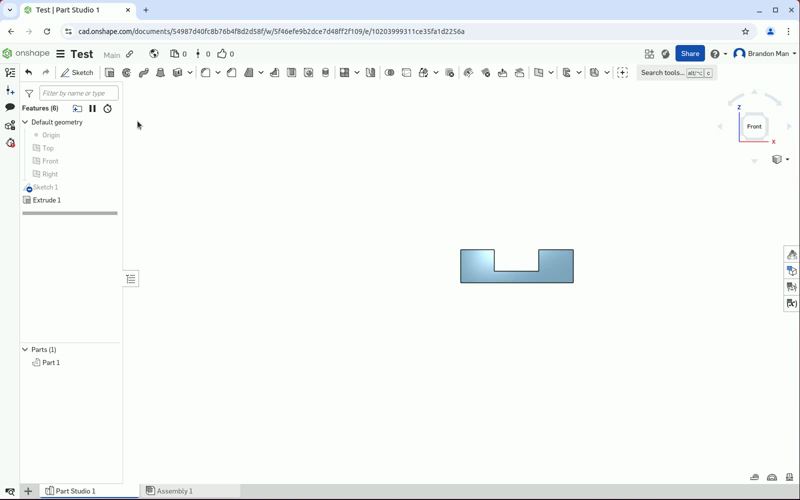
key(shift+h)
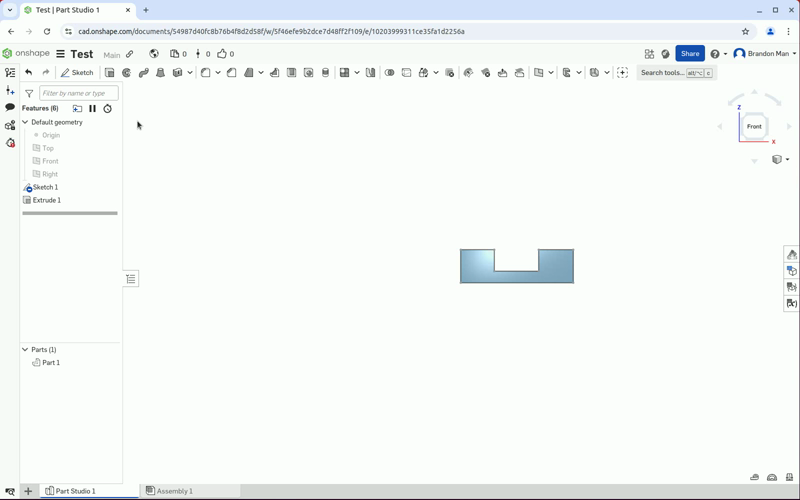
key(shift+h)
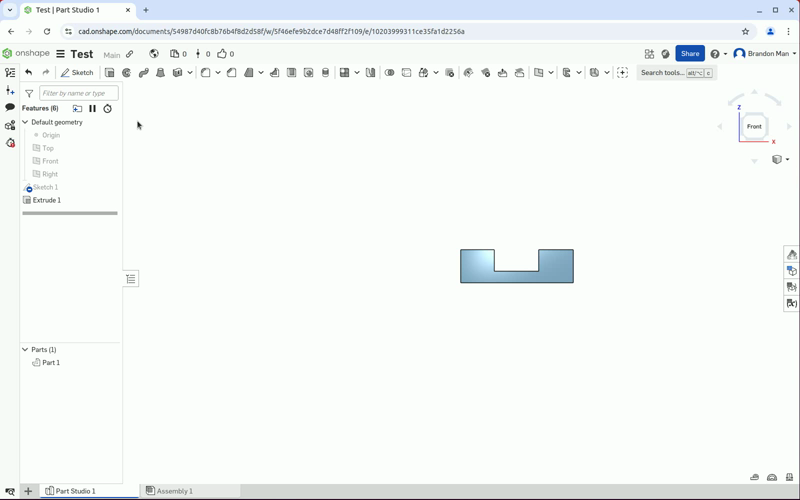
mouse_move(73, 189)
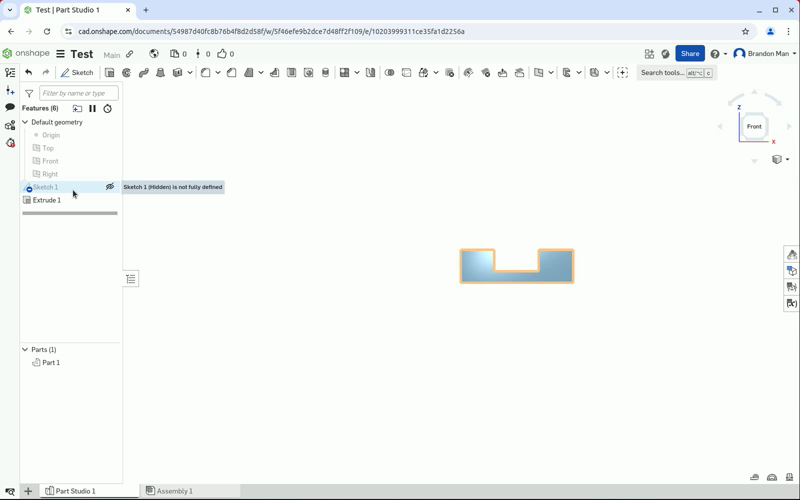
click(73, 189)
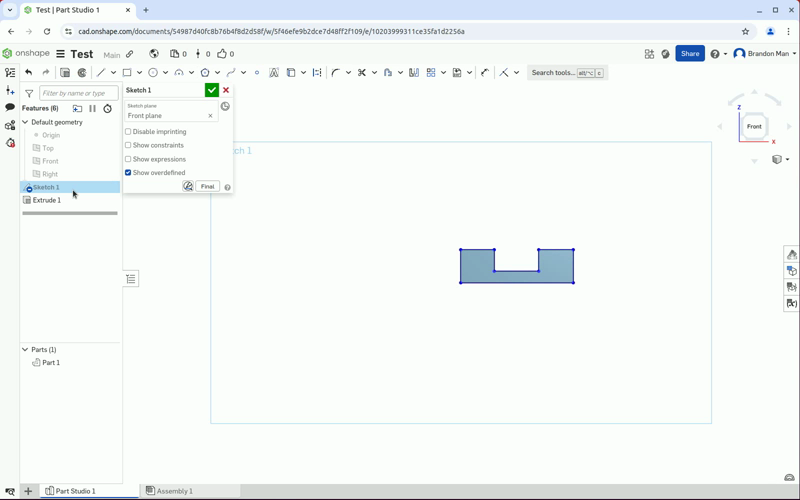
mouse_move(229, 92)
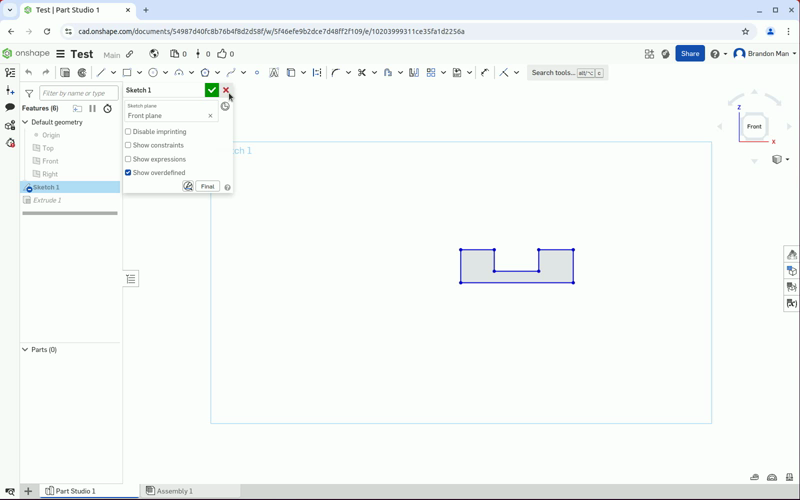
click(229, 92)
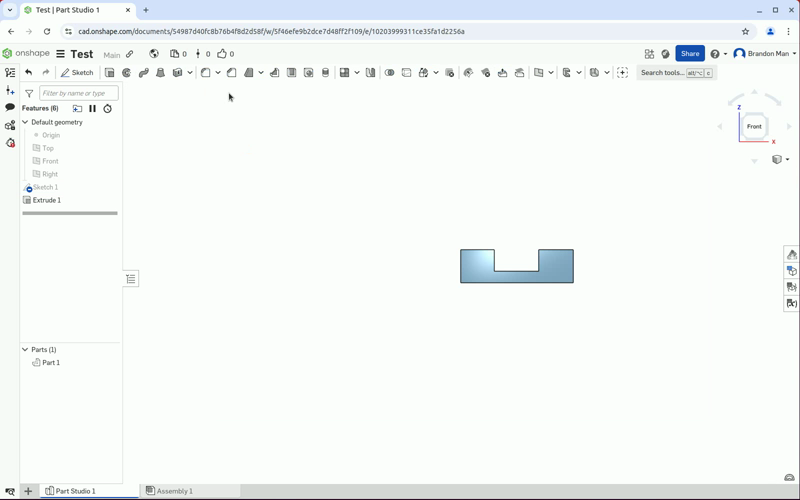
mouse_move(73, 352)
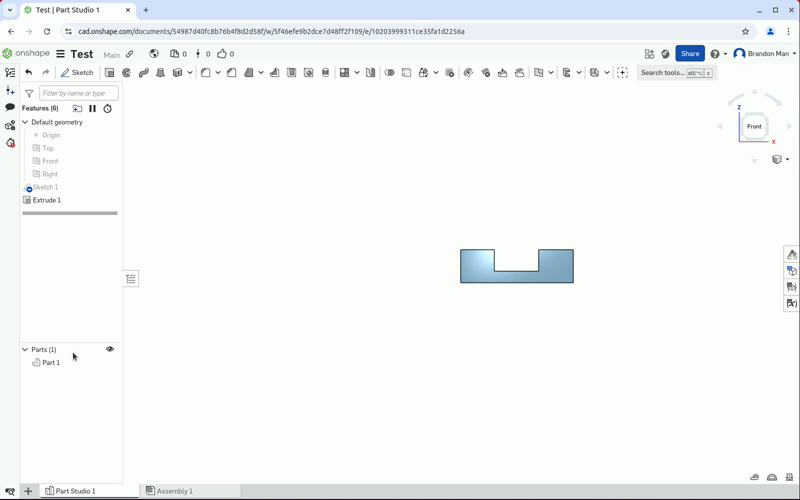
key(y)
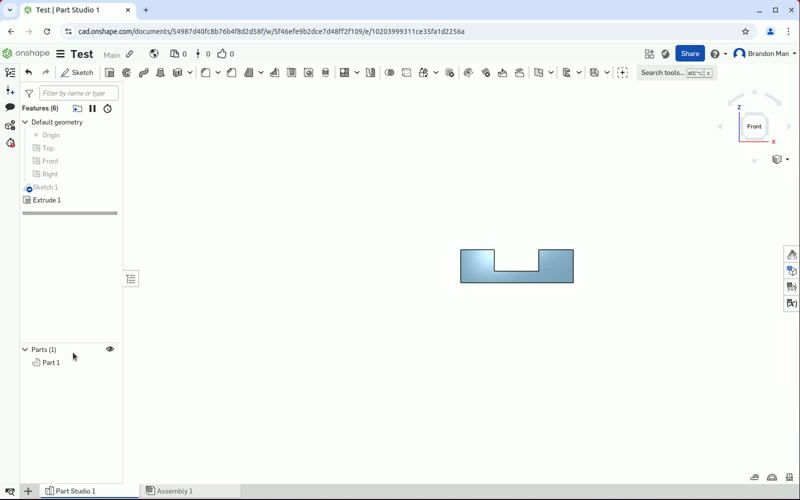
key(shift+p)
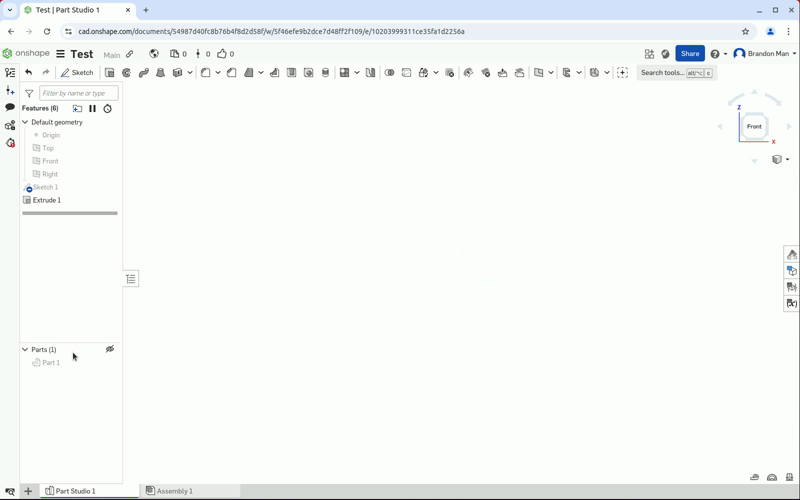
key(space)
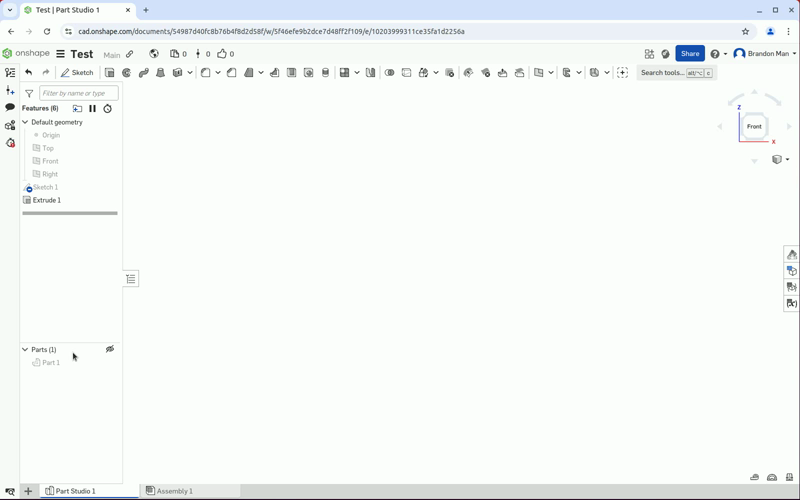
key_down(shift)
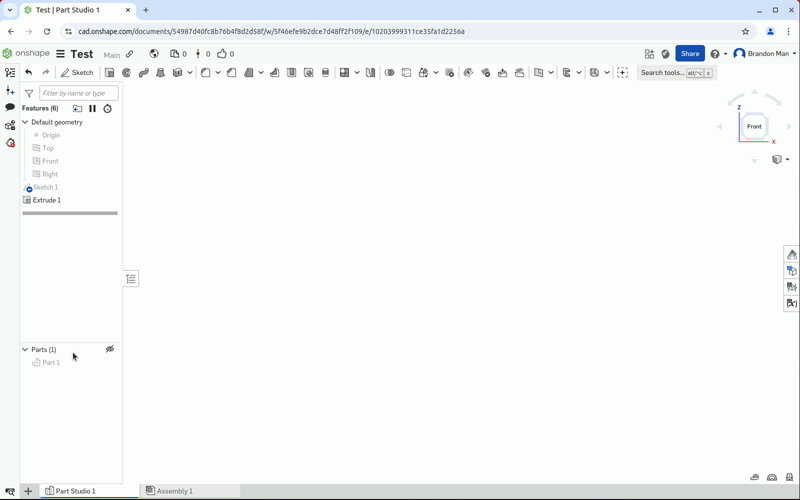
key(left)
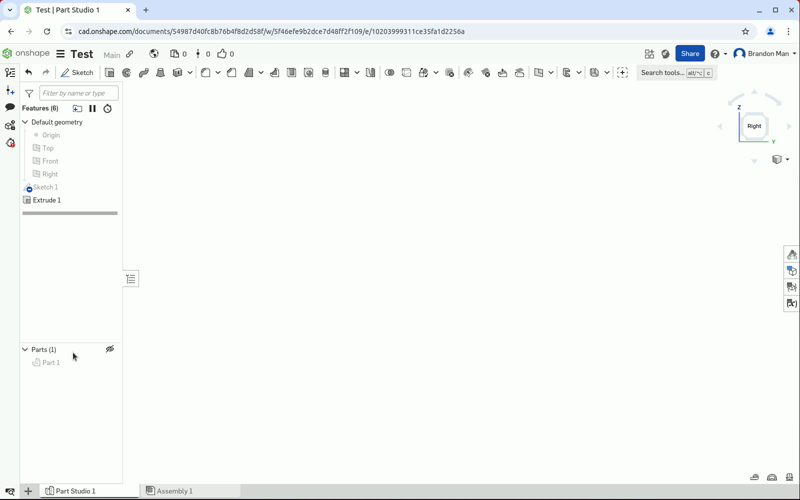
key_up(shift)
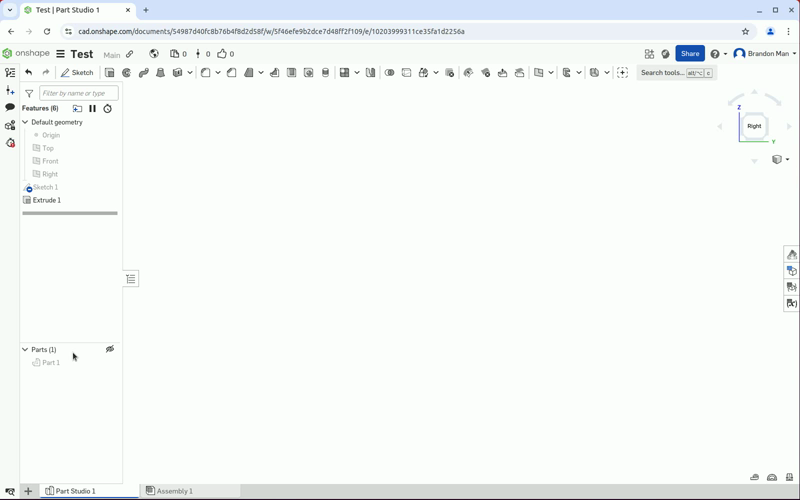
mouse_move(73, 352)
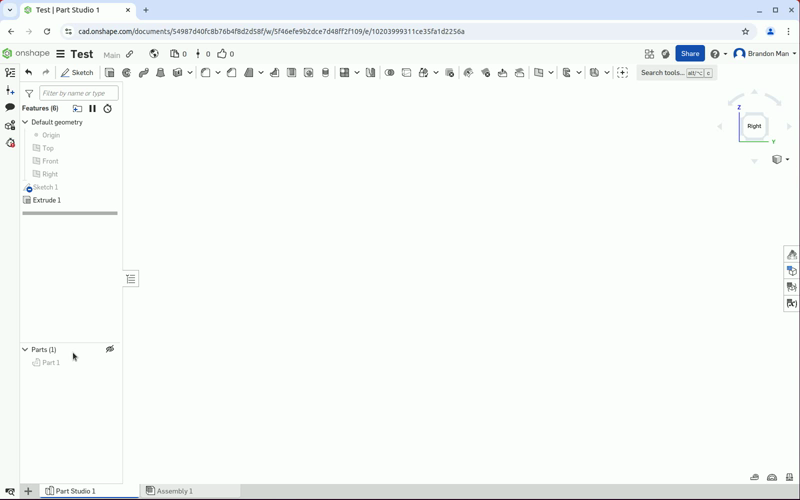
key(shift+y)
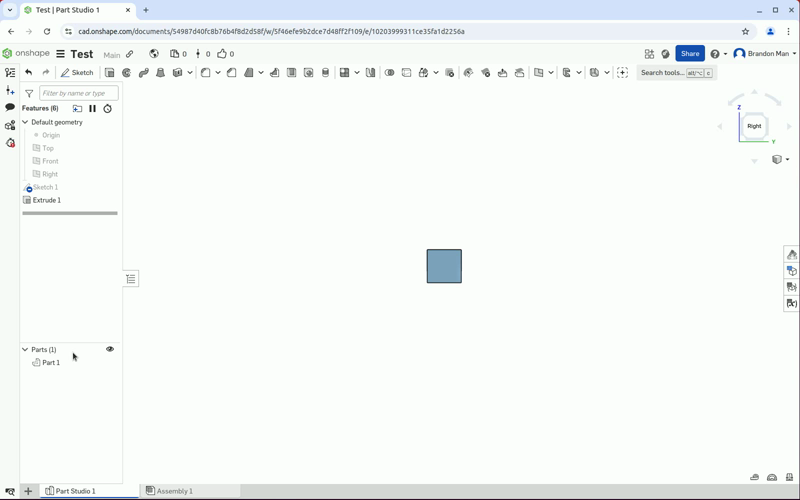
mouse_move(541, 75)
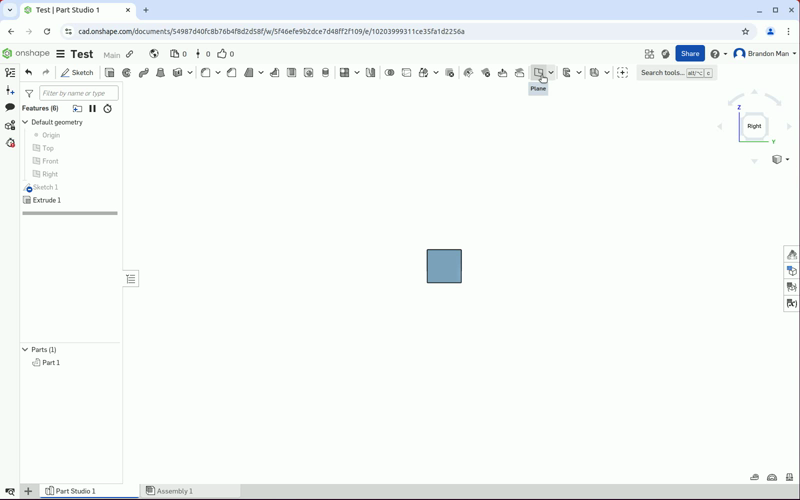
click(541, 75)
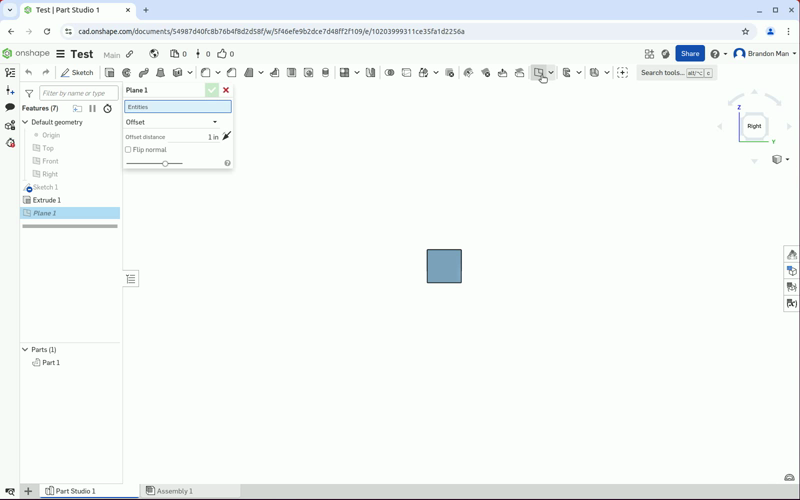
mouse_move(73, 176)
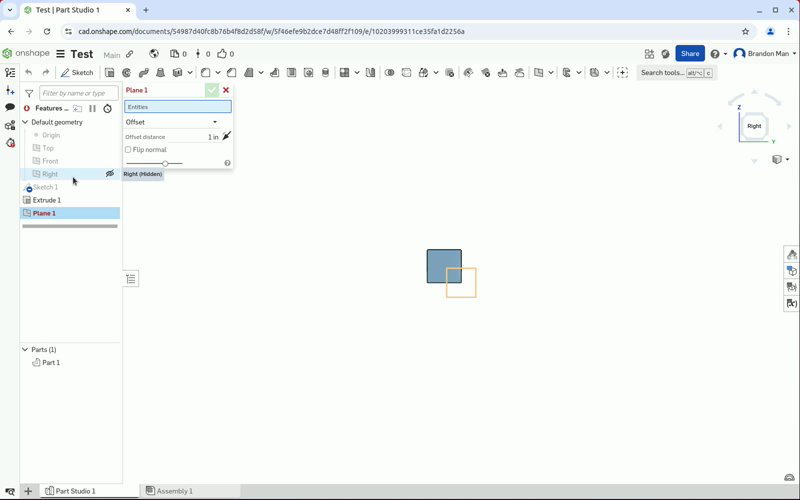
click(73, 176)
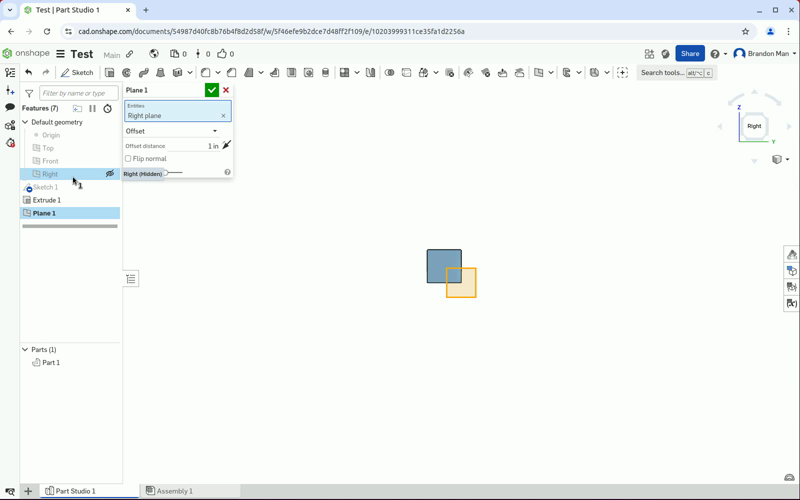
key(tab, 2)
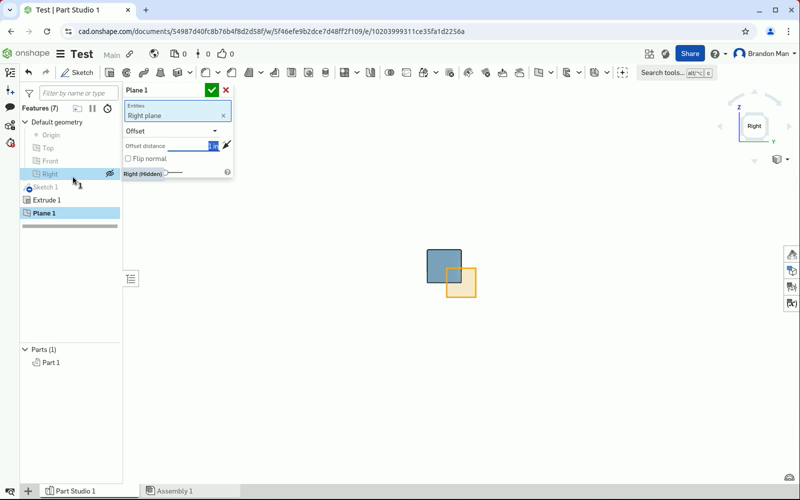
text(23.108)
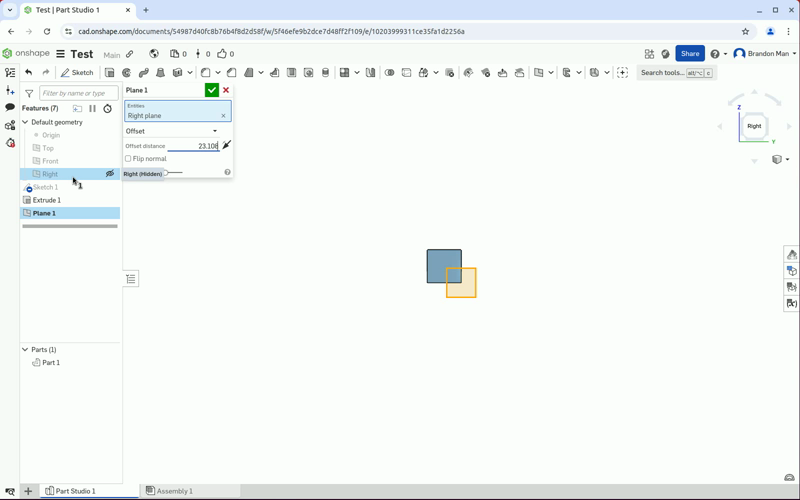
key(enter, 2)
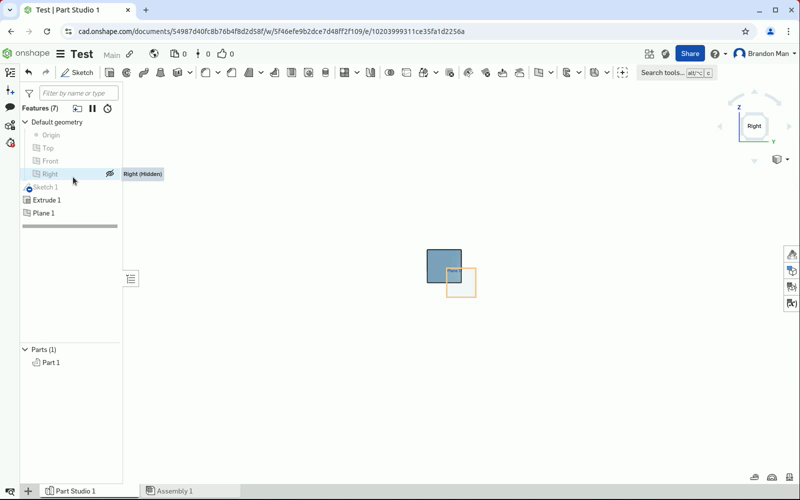
key(shift+s)
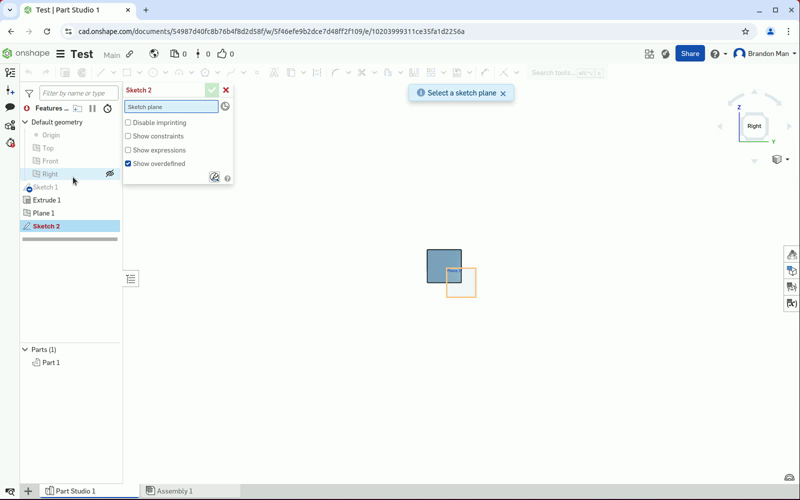
mouse_move(73, 215)
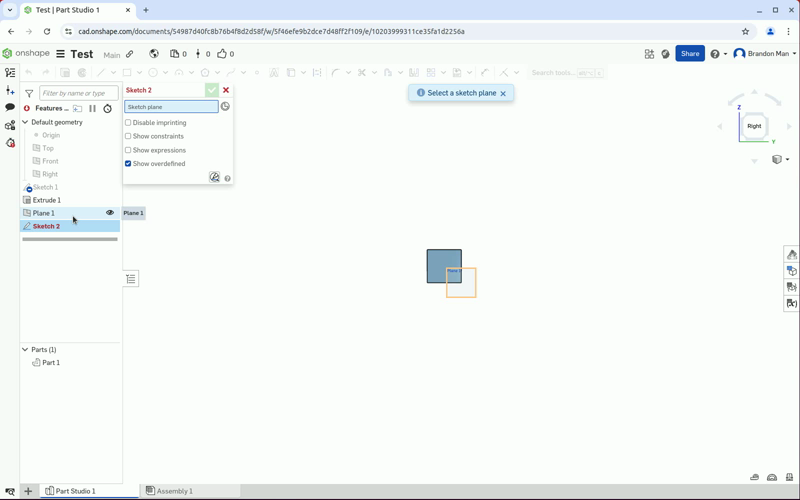
click(73, 215)
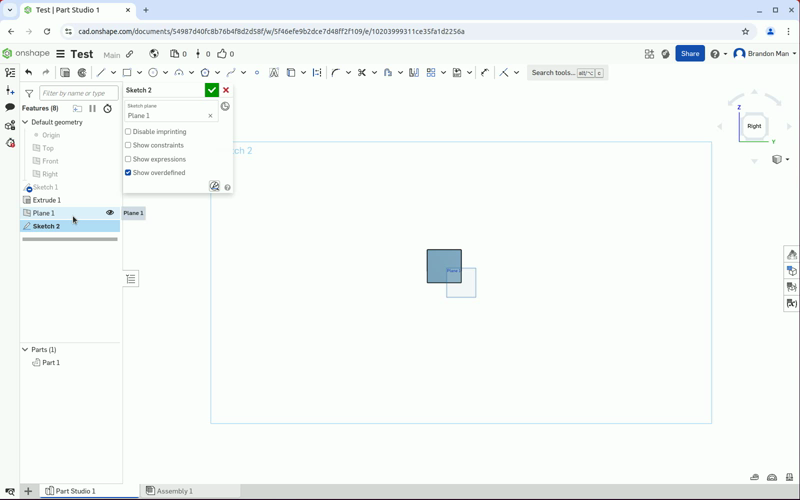
mouse_move(73, 352)
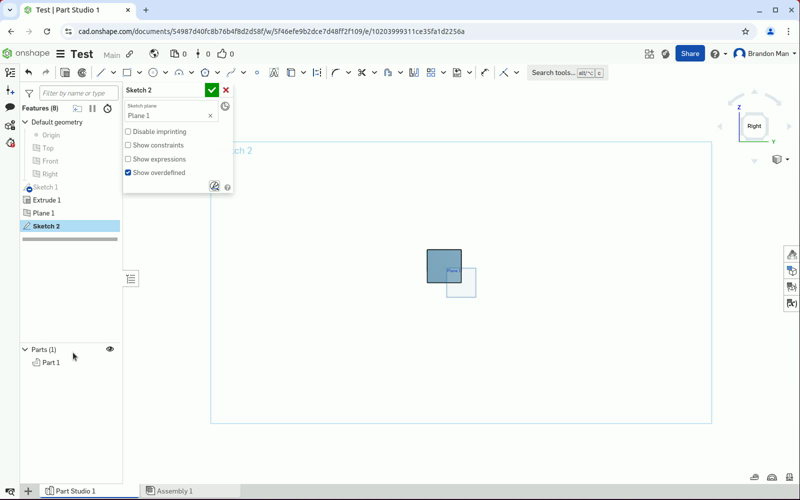
key(y)
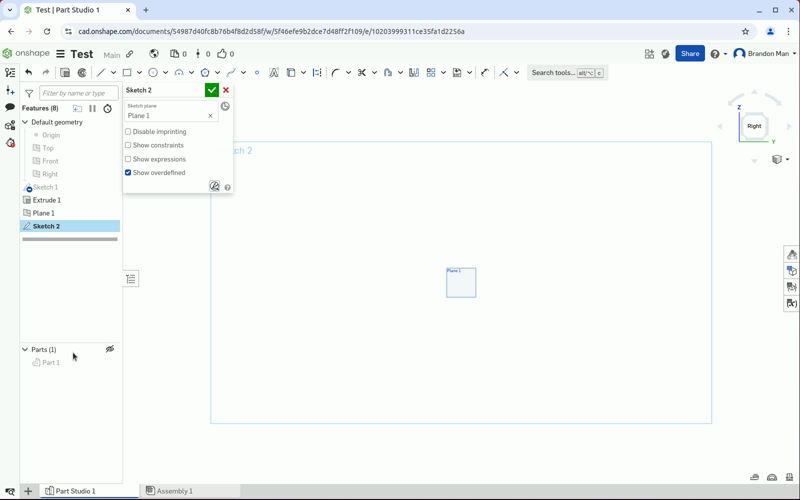
key(c)
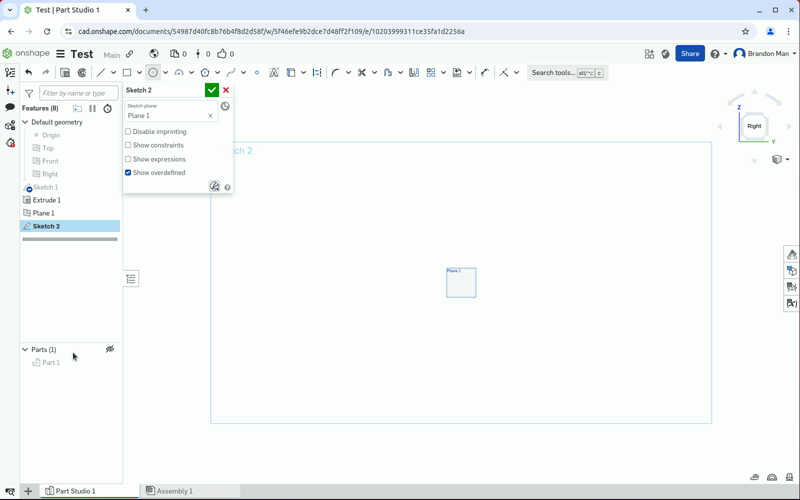
key_down(shift)
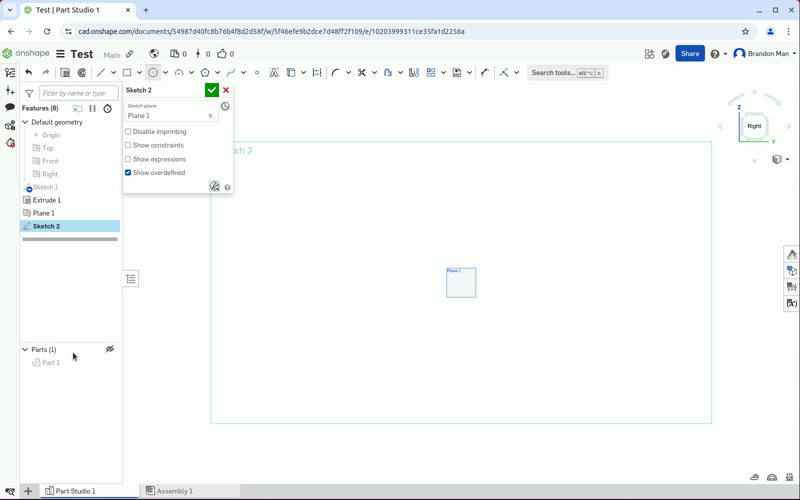
mouse_move(444, 260)
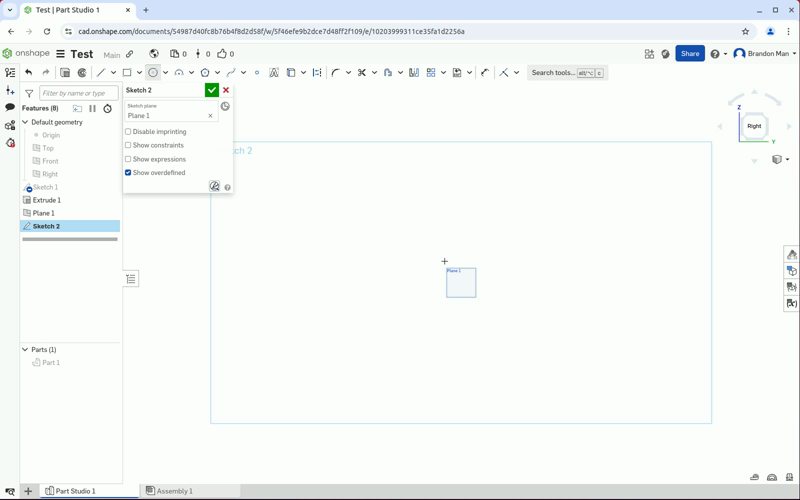
click(444, 260)
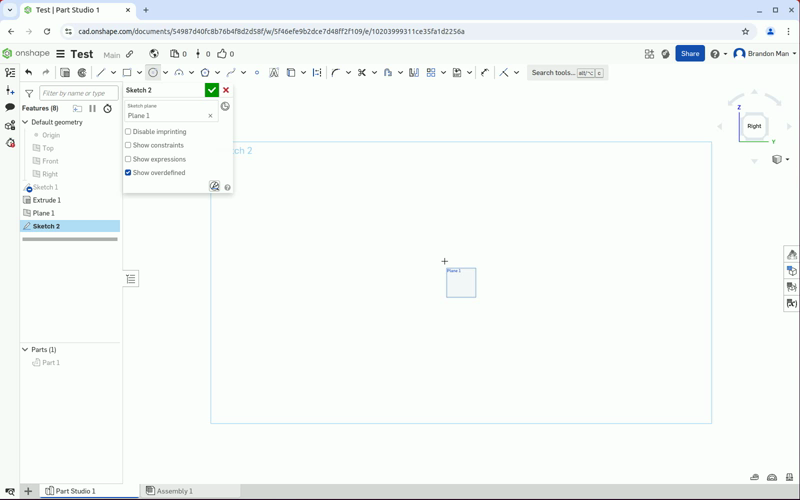
key_up(shift)
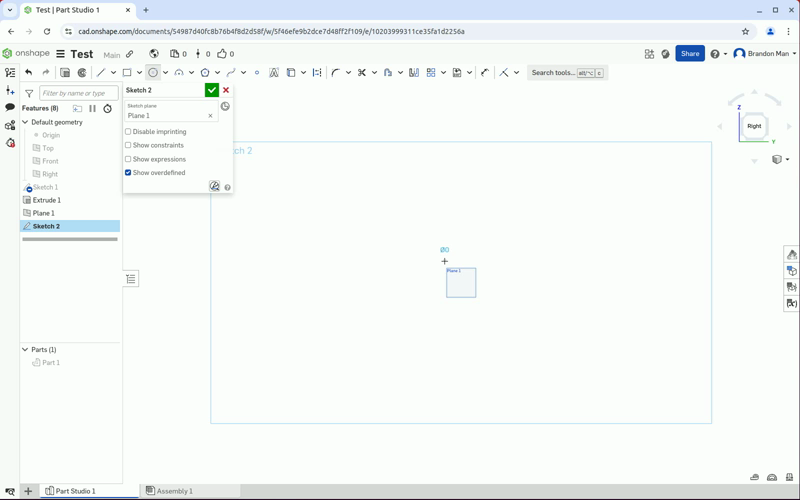
mouse_move(452, 260)
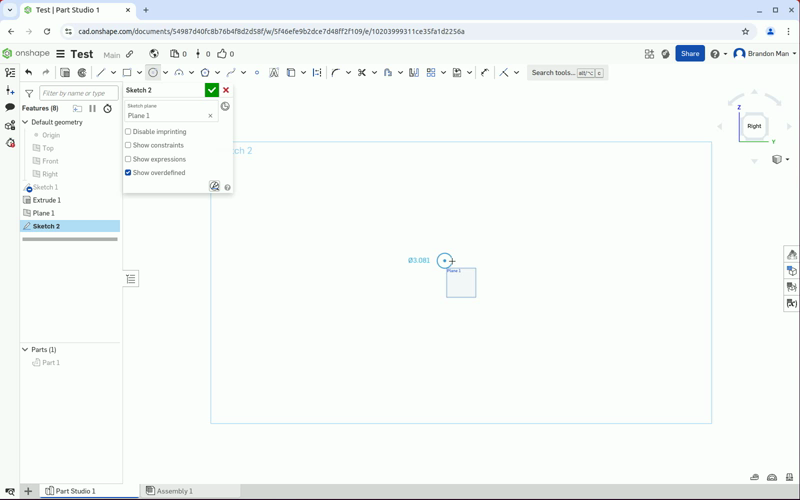
click(452, 260)
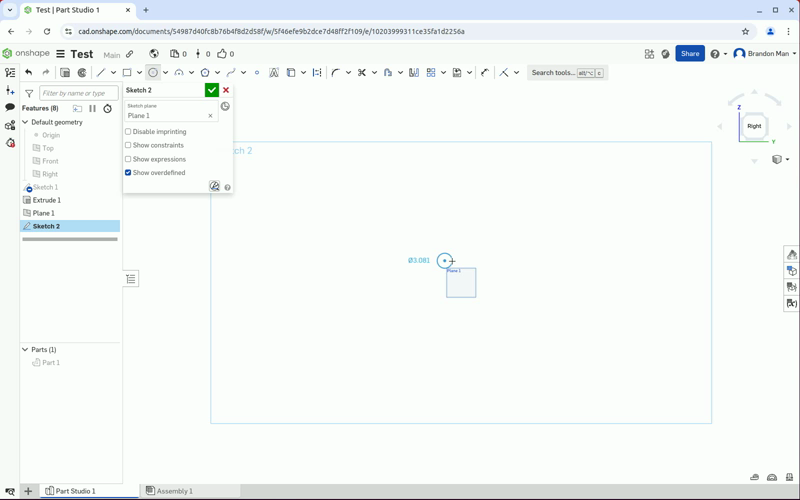
key(esc)
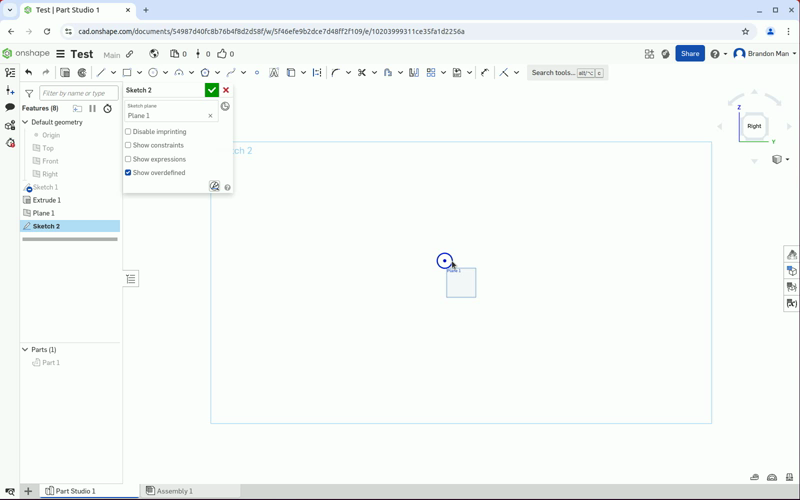
mouse_move(446, 255)
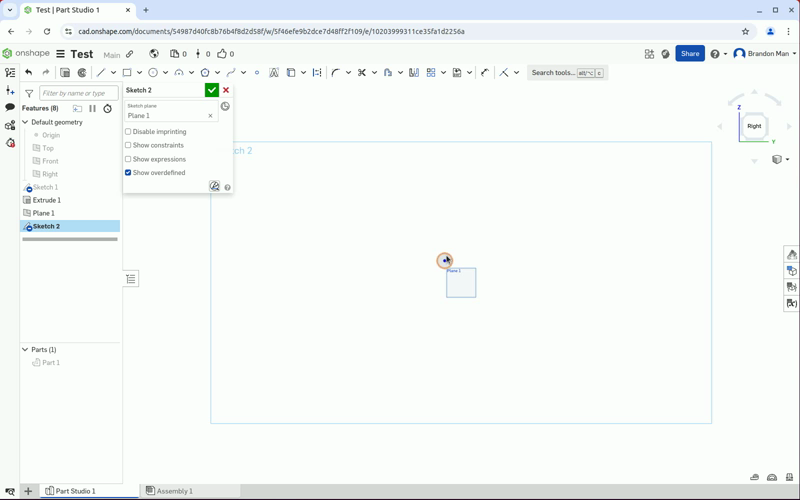
scroll(6)
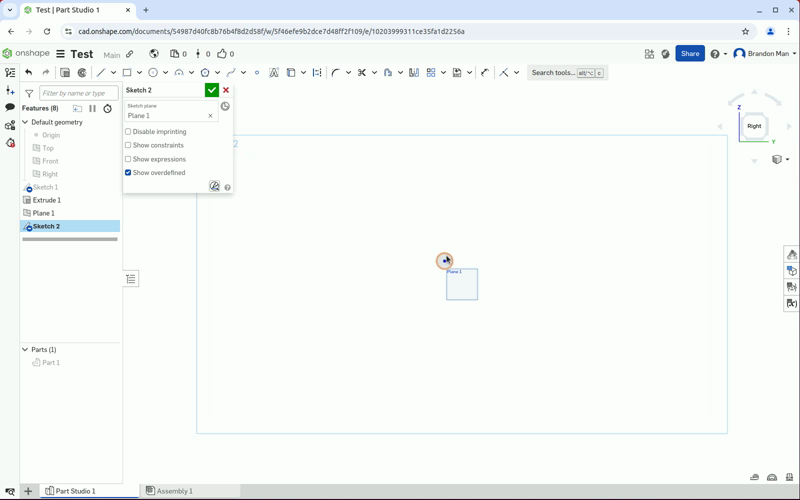
scroll(6)
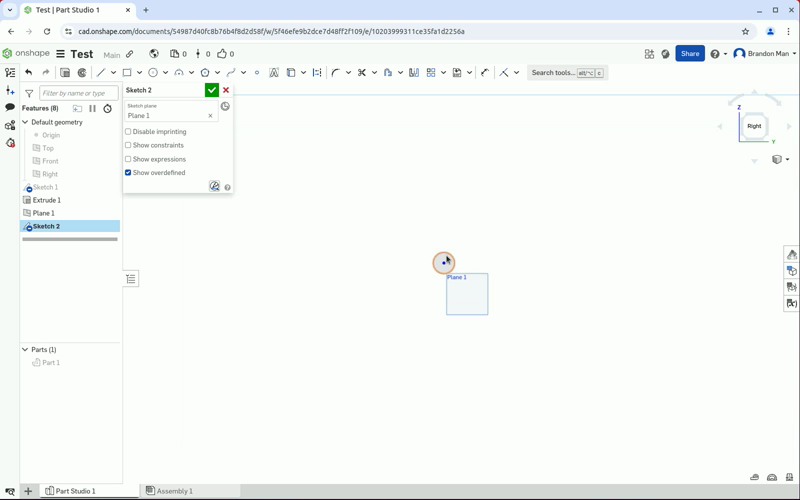
scroll(6)
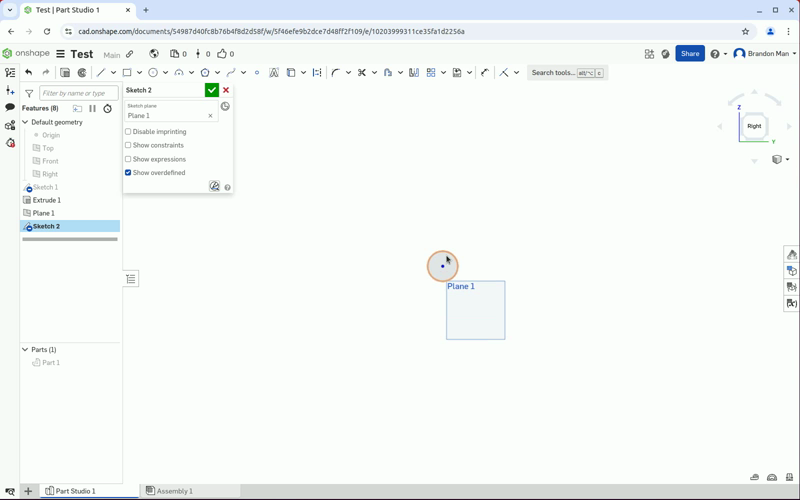
scroll(6)
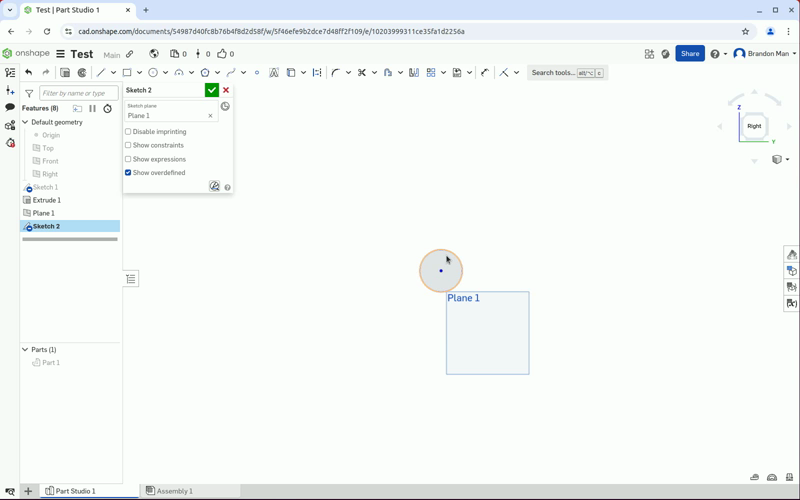
scroll(6)
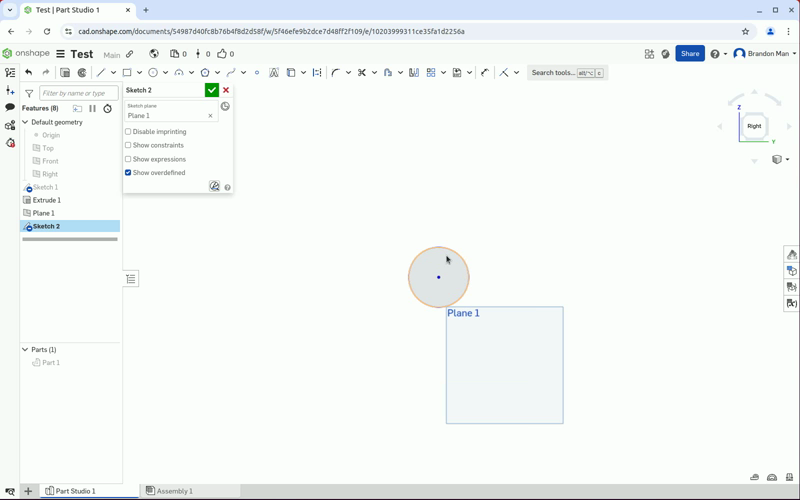
scroll(6)
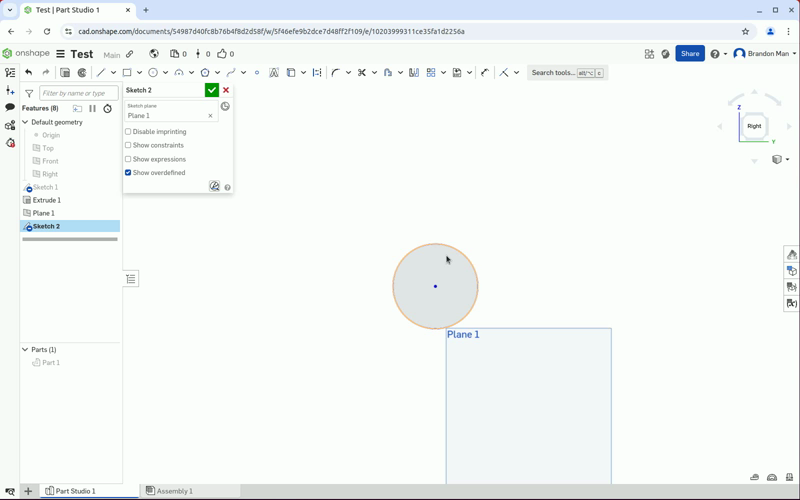
scroll(6)
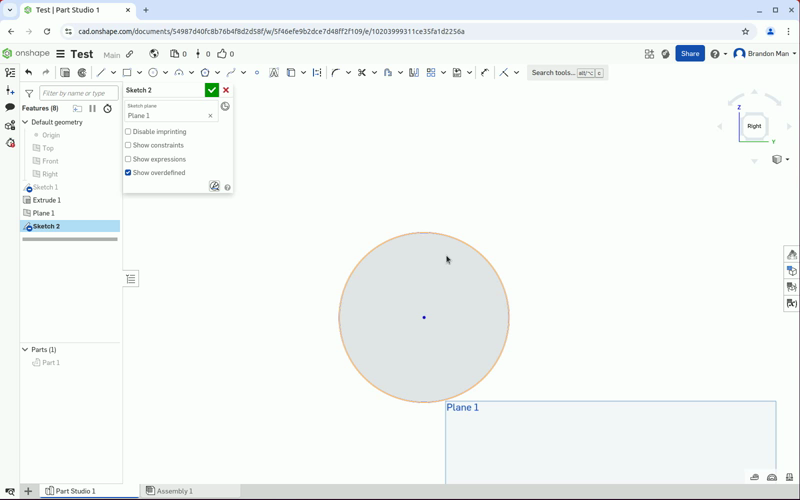
click(446, 255)
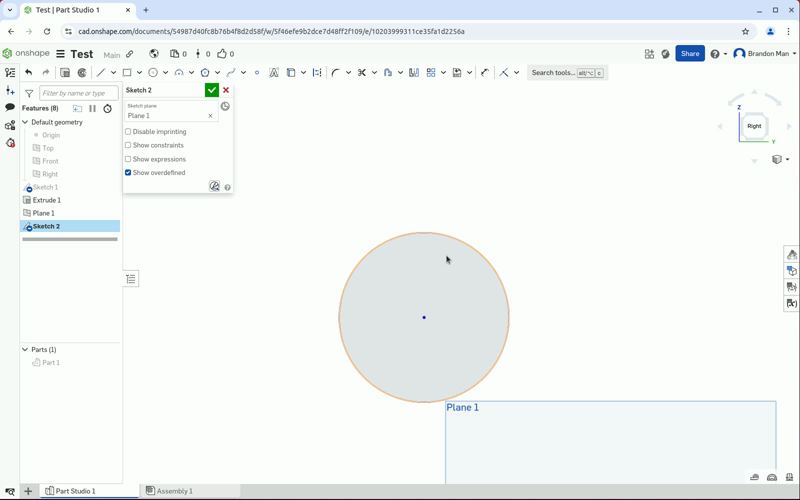
scroll(-6)
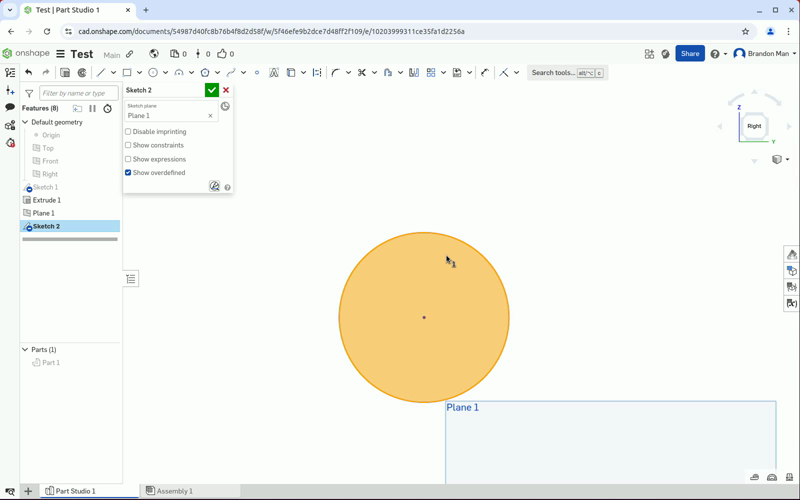
scroll(-6)
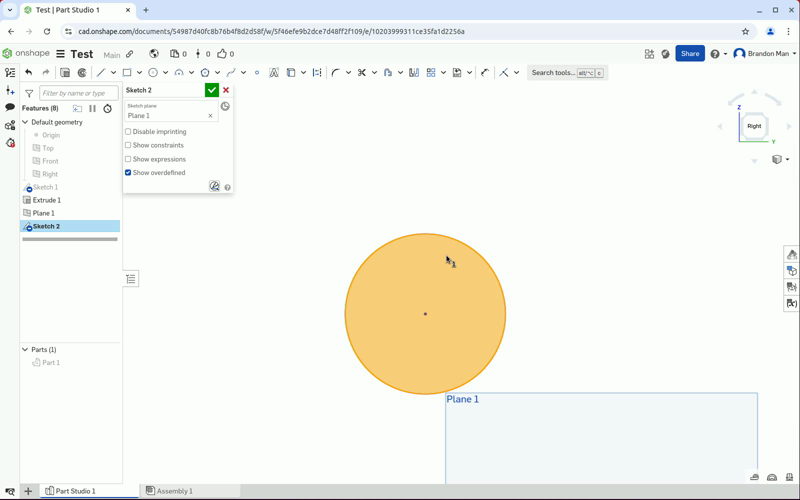
scroll(-6)
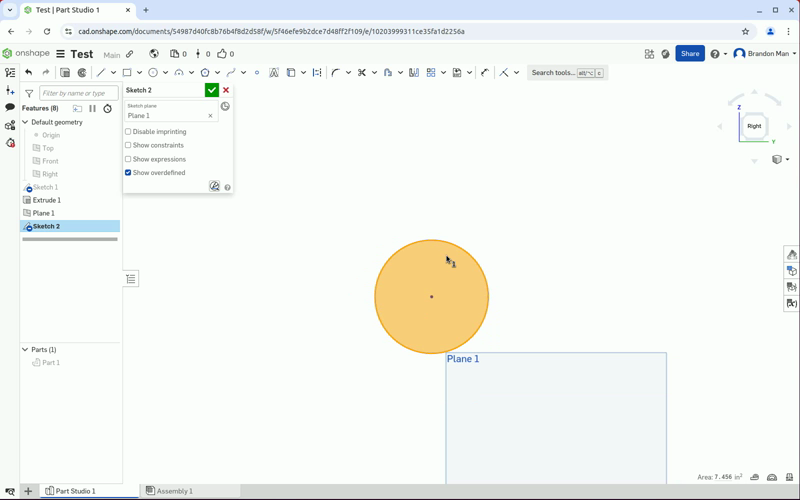
scroll(-6)
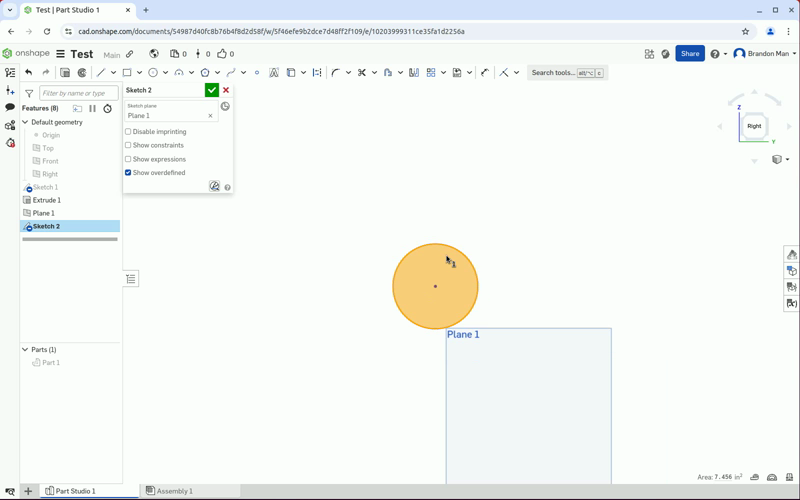
scroll(-6)
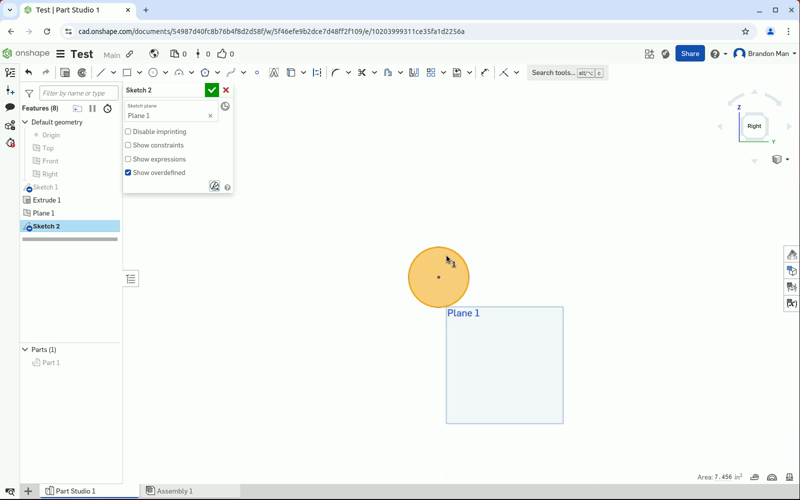
scroll(-6)
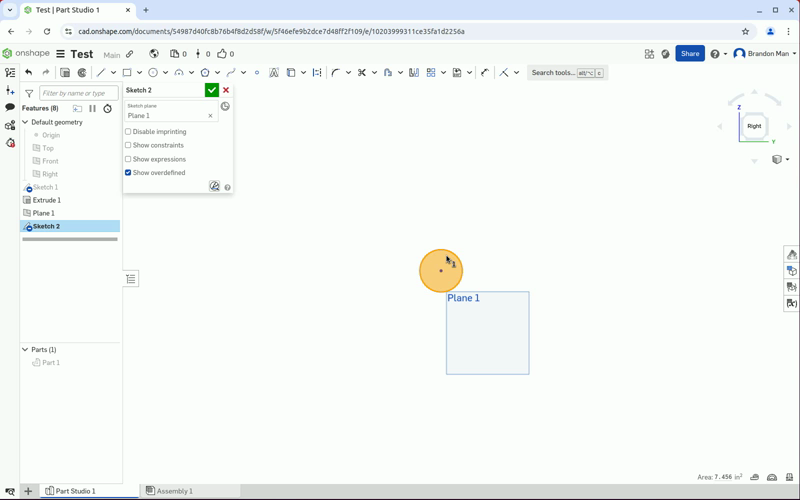
scroll(-6)
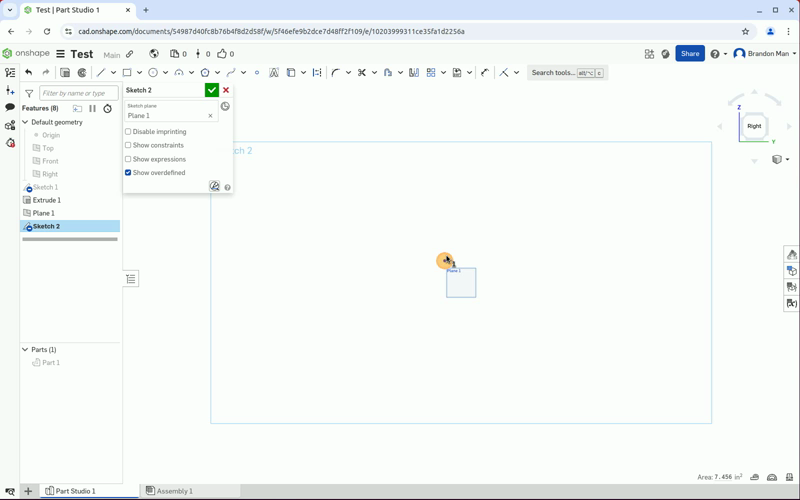
mouse_move(73, 352)
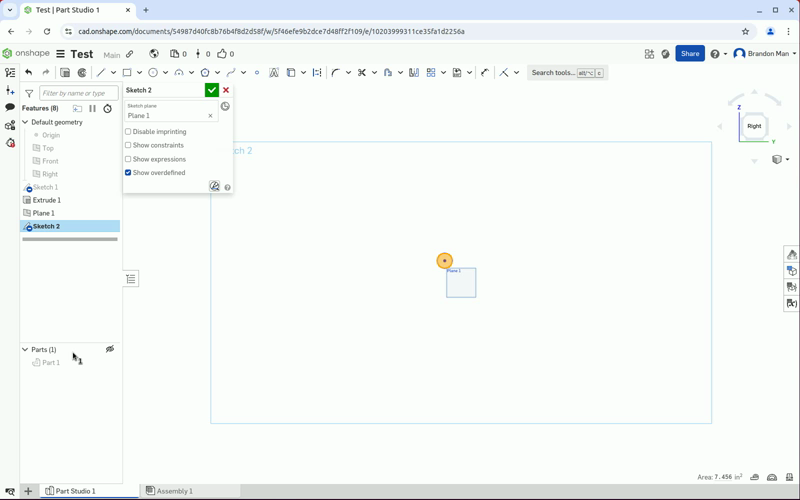
key(shift+y)
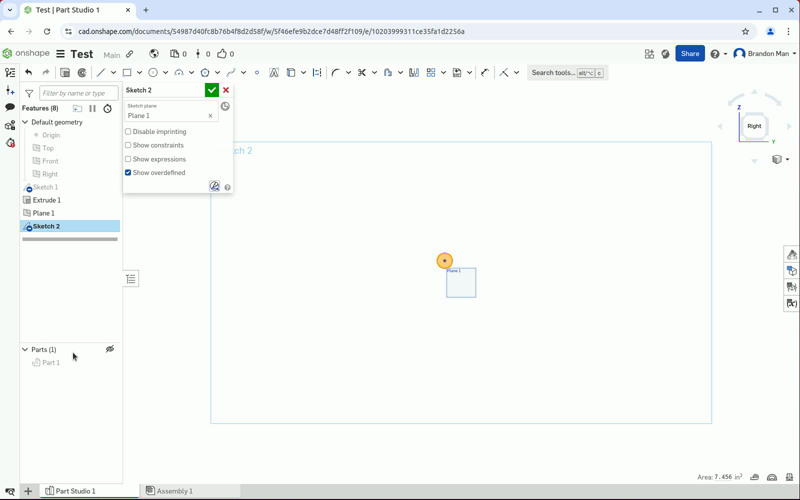
key(shift+e)
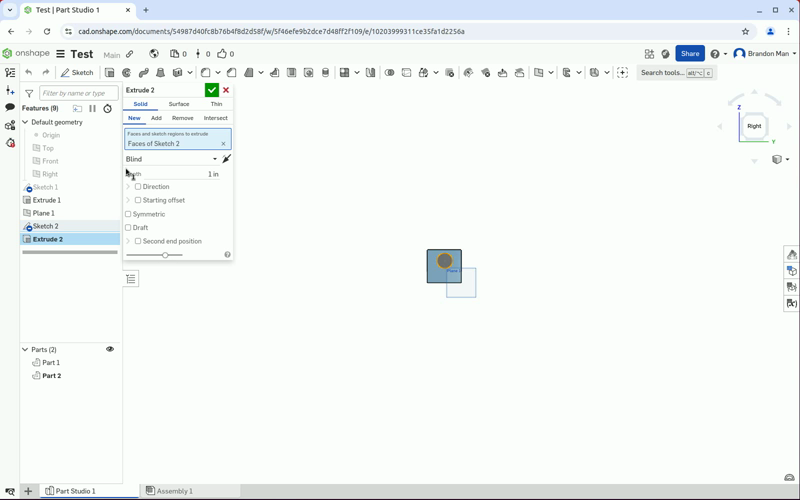
mouse_move(143, 106)
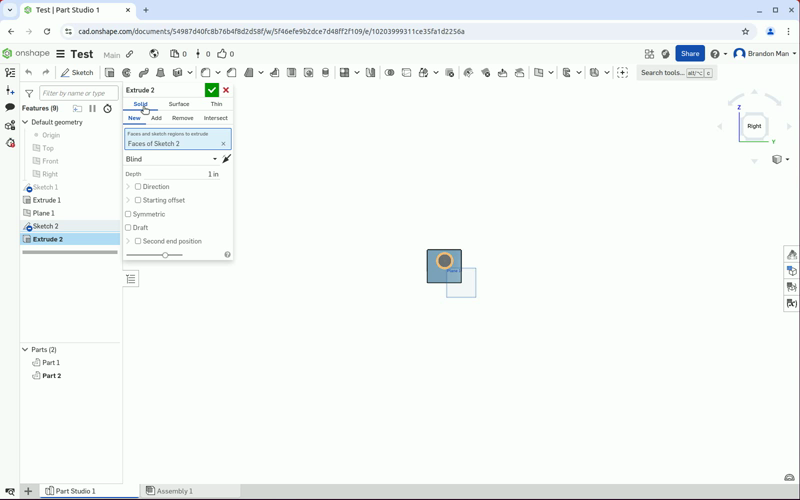
click(143, 106)
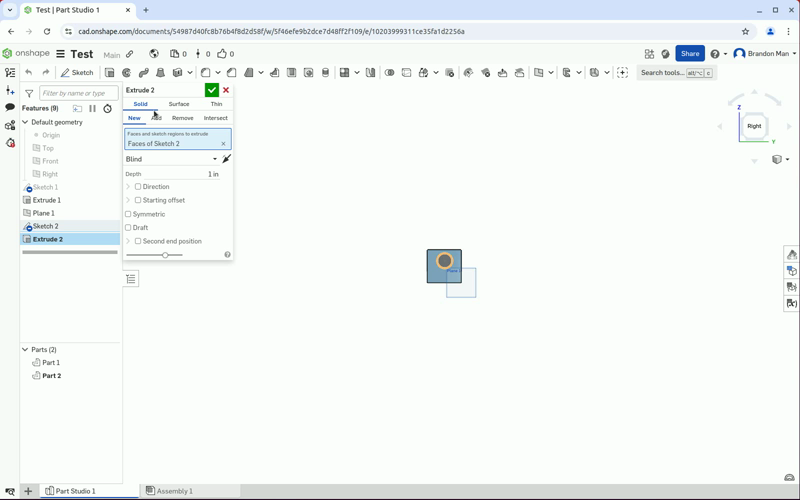
mouse_move(186, 120)
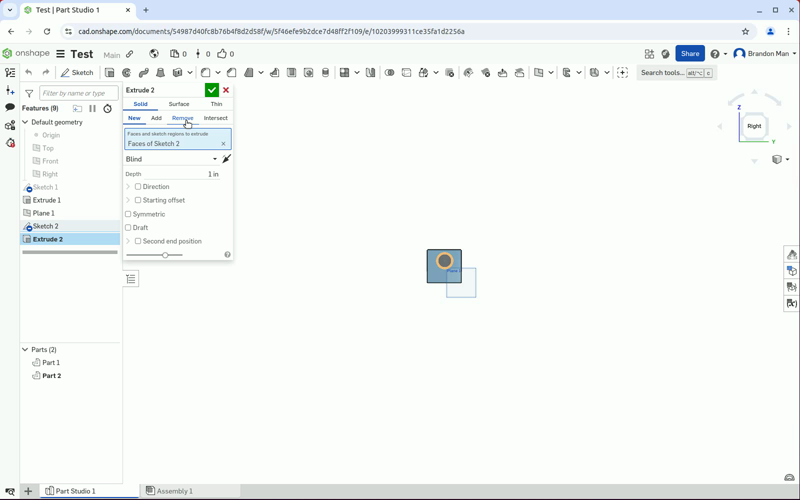
click(186, 120)
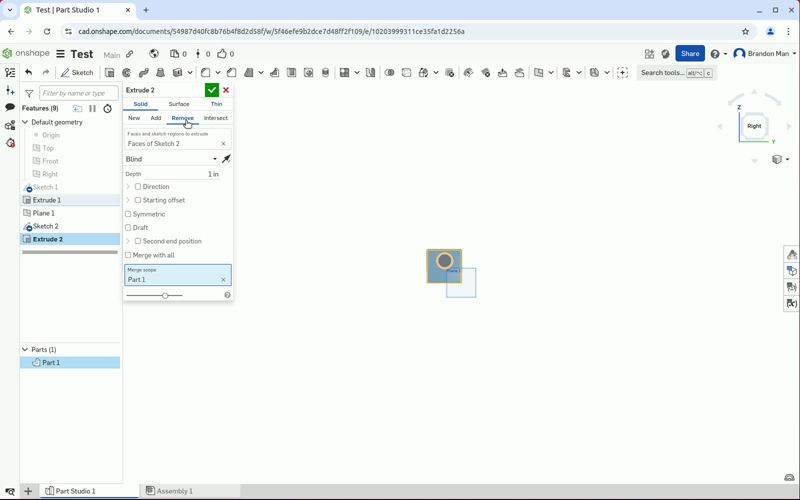
key(tab, 4)
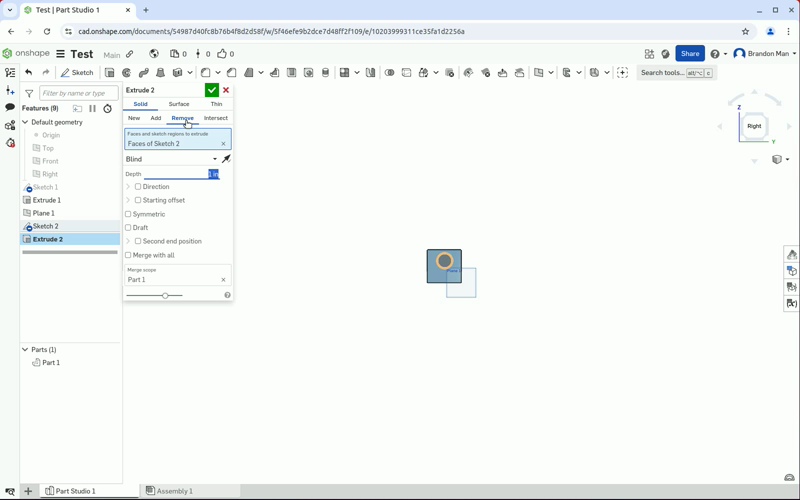
text(9.628)
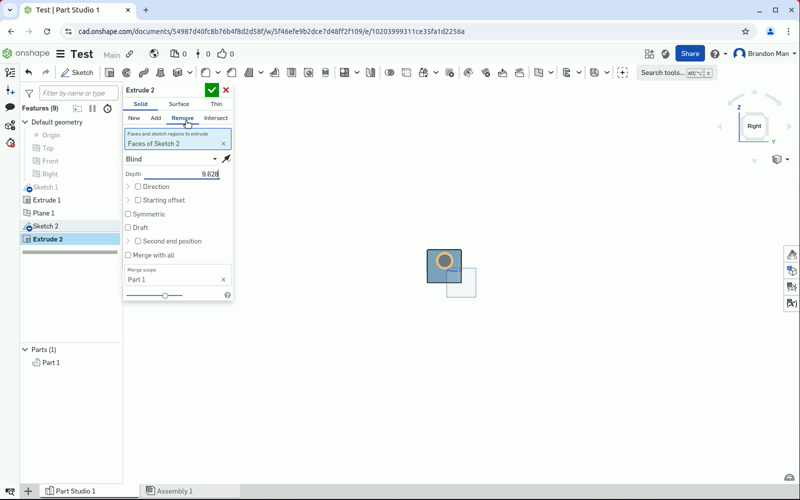
key(tab, 6)
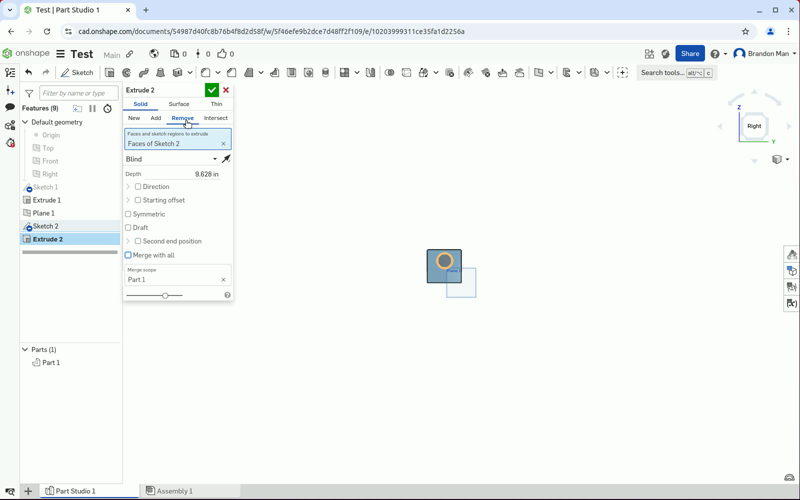
key(space)
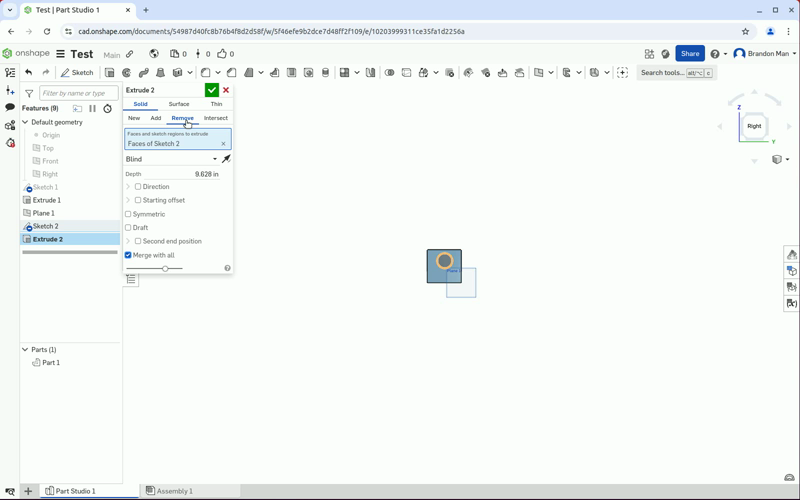
key(enter)
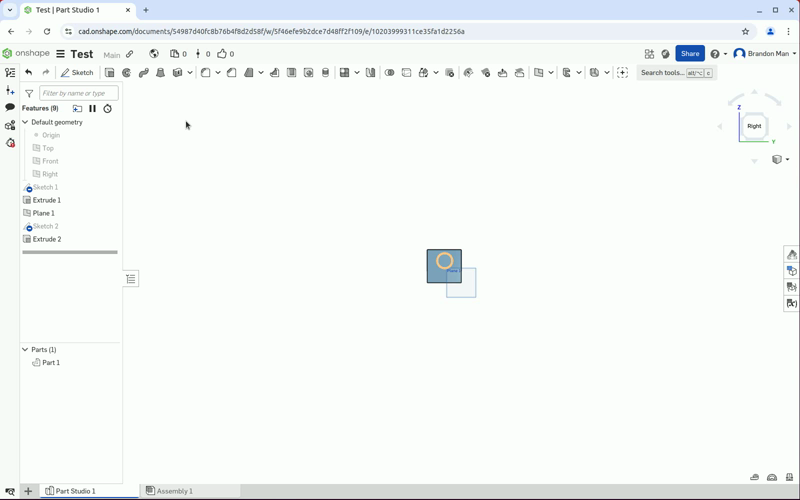
key(shift+h)
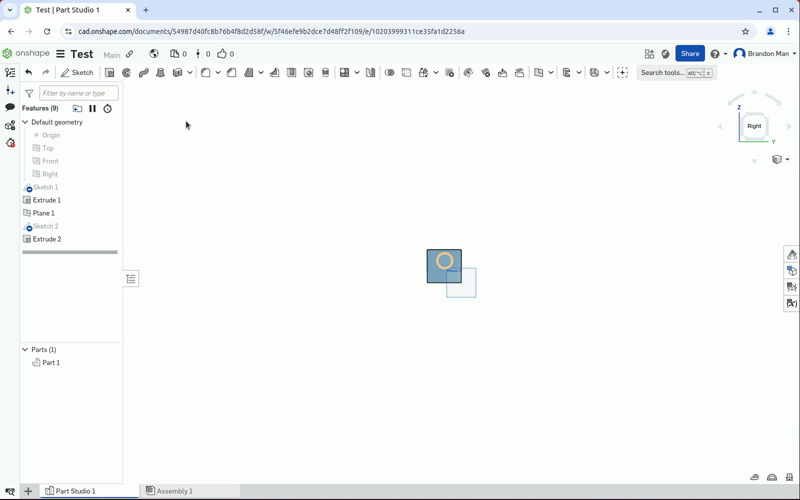
key(shift+h)
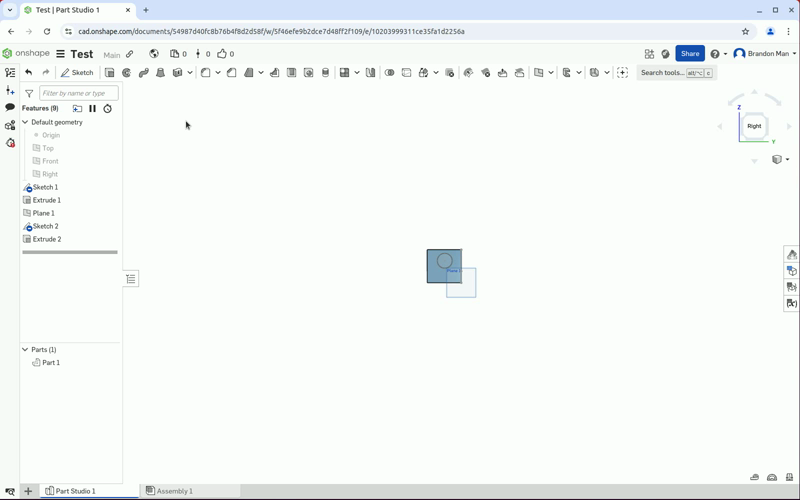
key(shift+7)
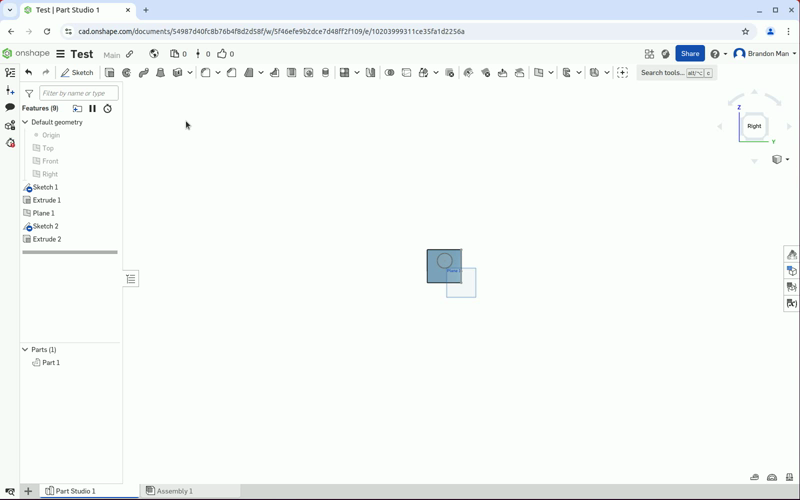
key(right, 2)
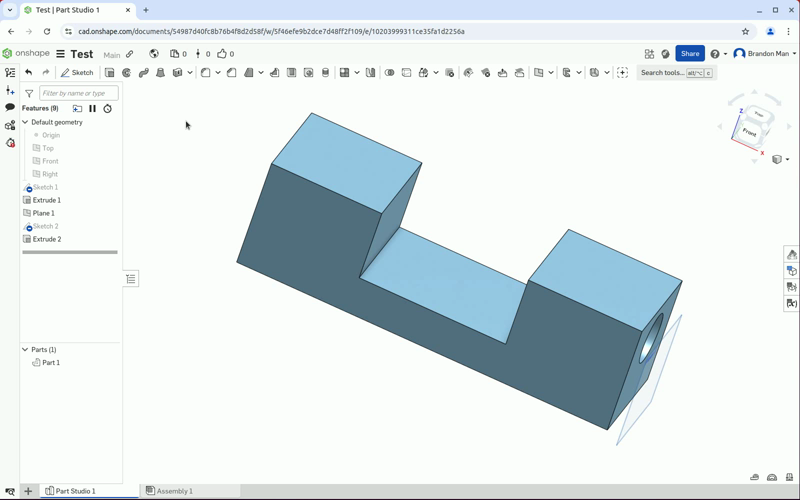
key(down, 2)
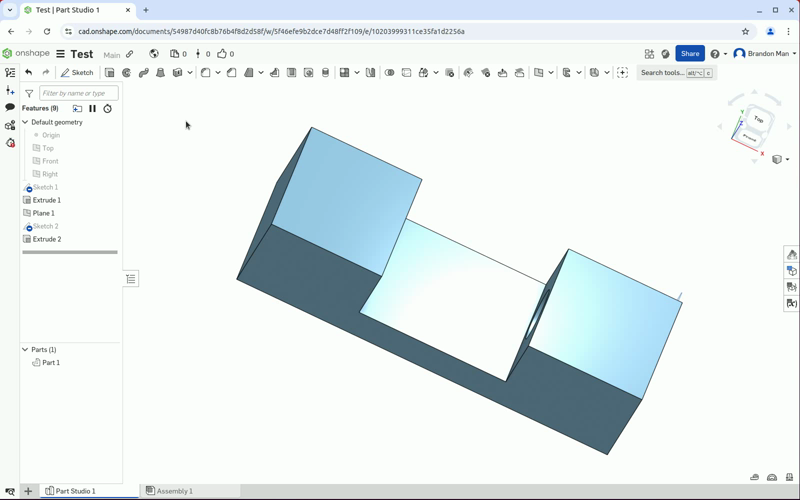
key(up, 2)
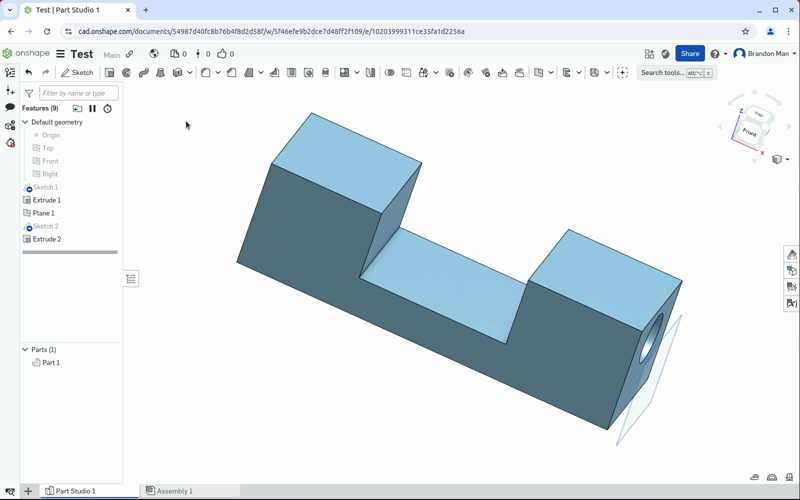
key(left, 2)
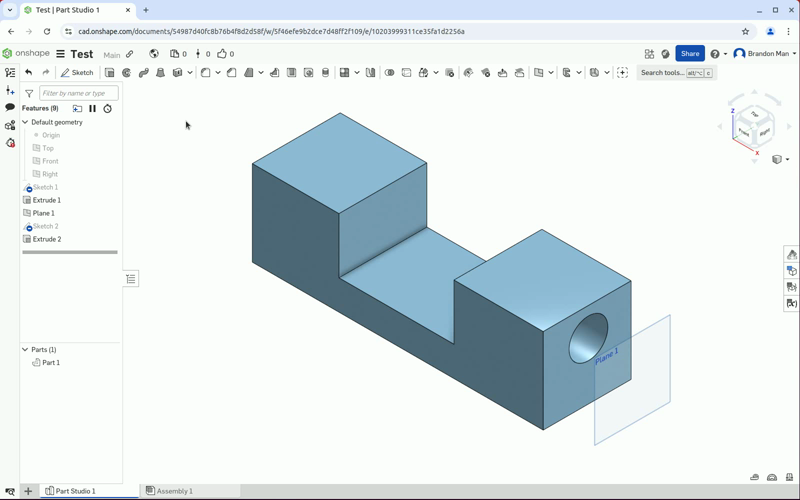
mouse_move(73, 189)
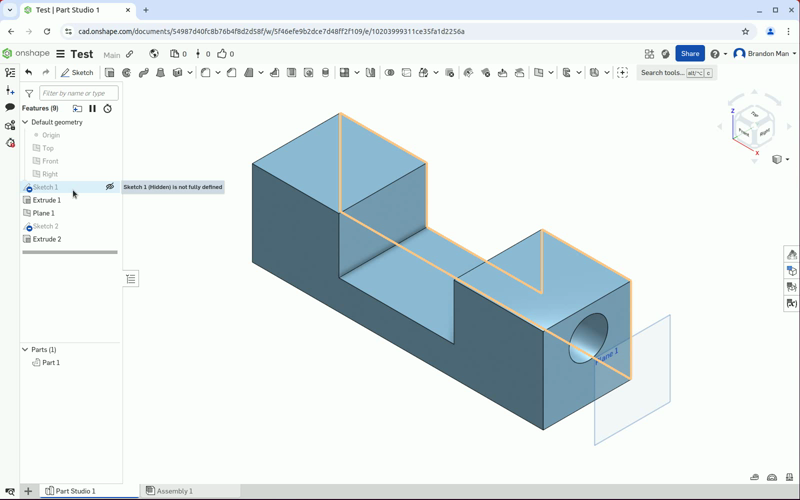
click(73, 189)